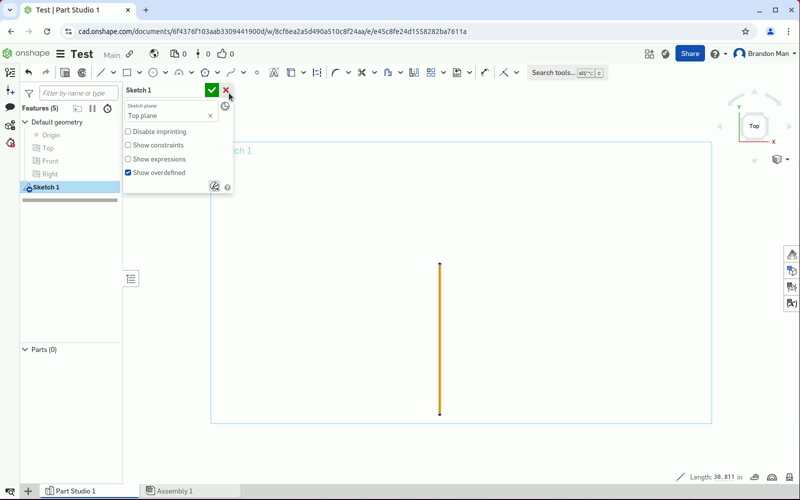
key(shift+h)
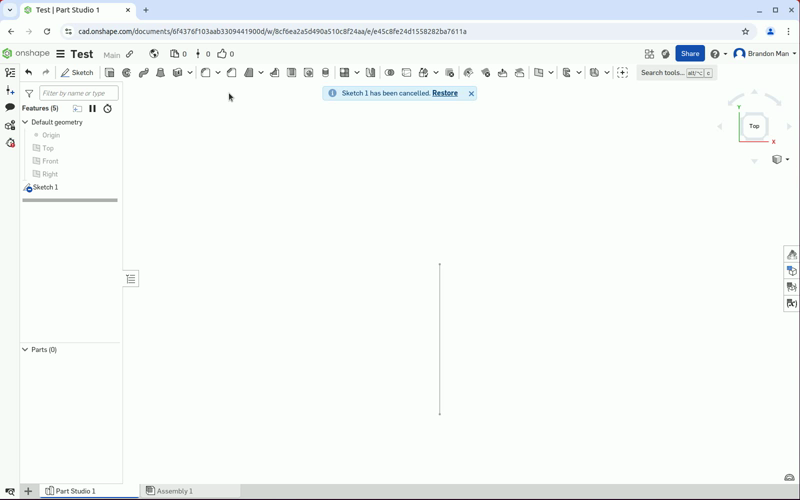
key(shift+s)
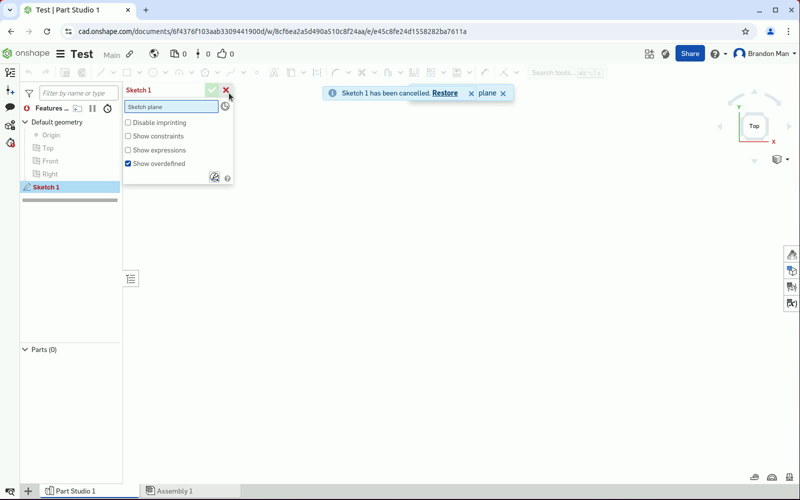
mouse_move(73, 150)
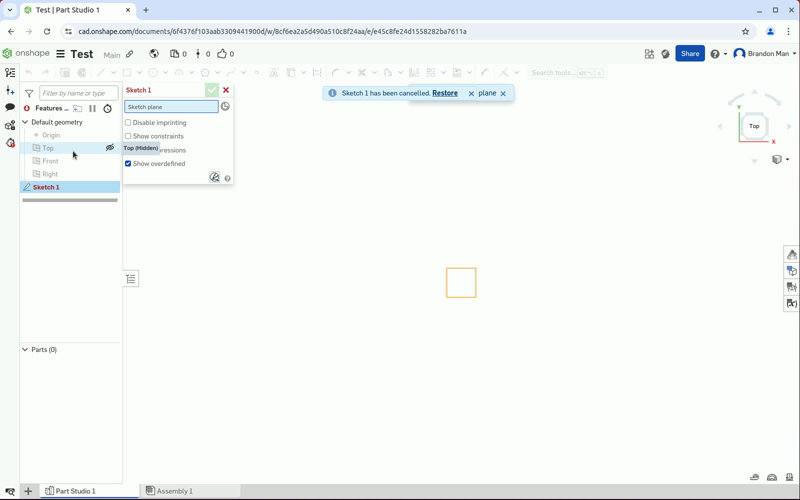
click(73, 150)
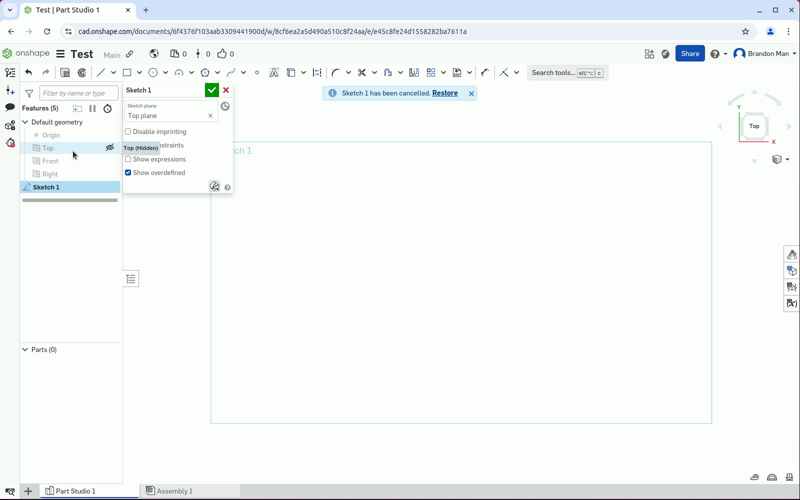
mouse_move(73, 352)
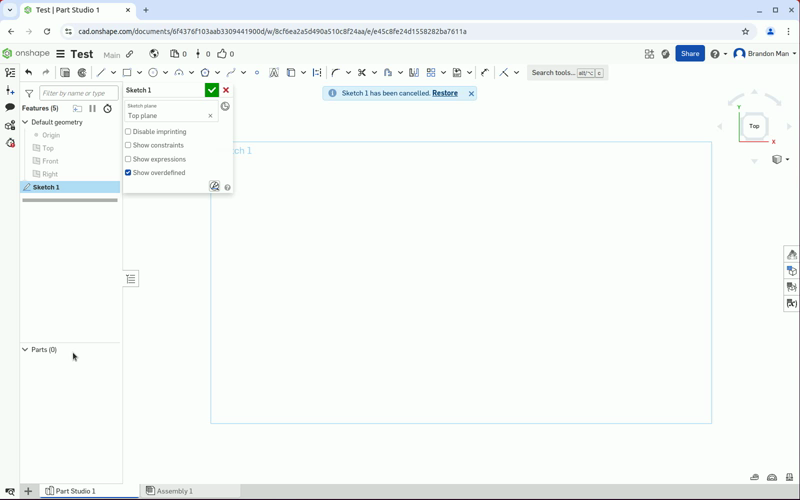
key(y)
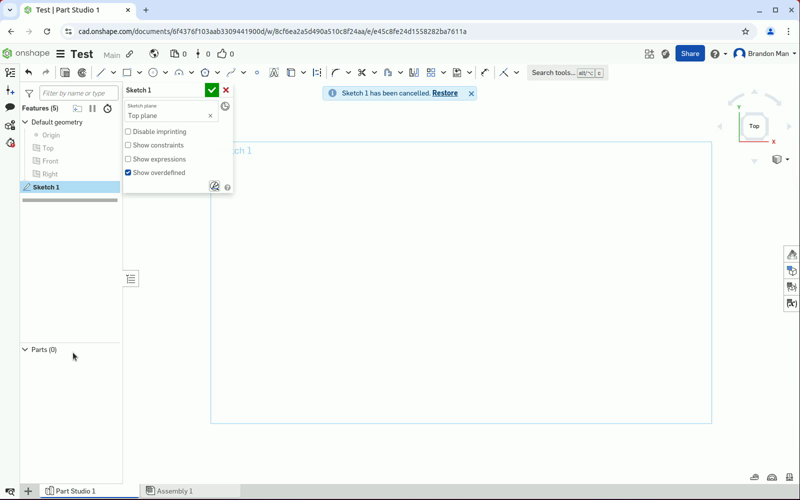
key(c)
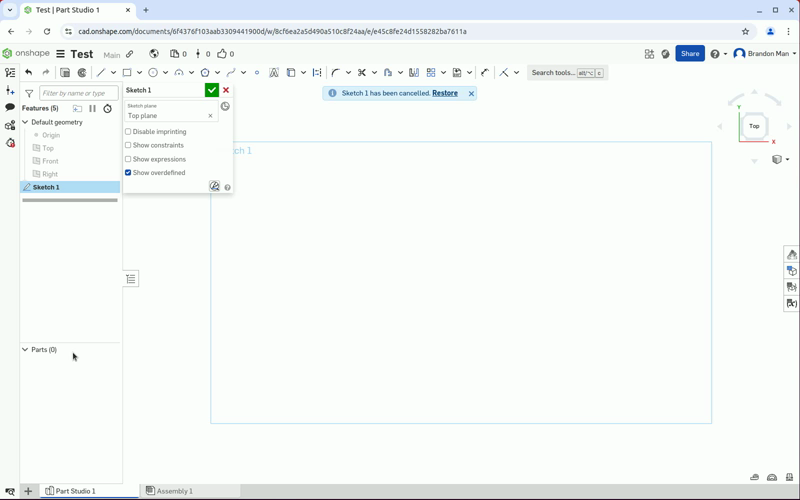
key_down(shift)
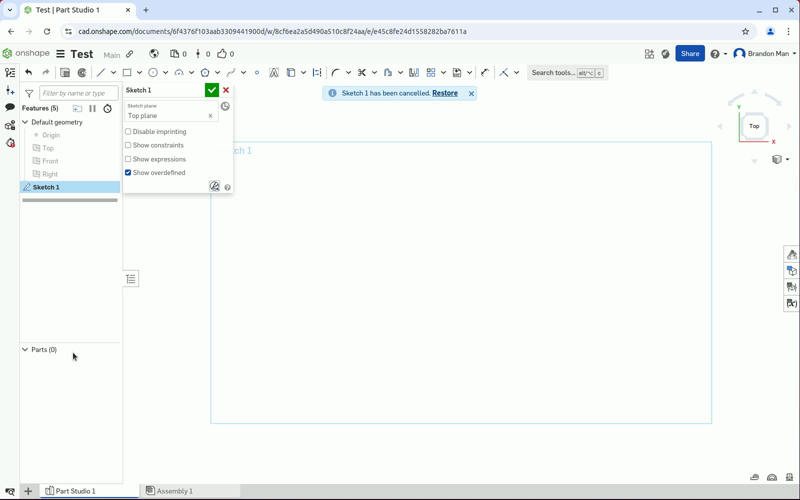
mouse_move(392, 282)
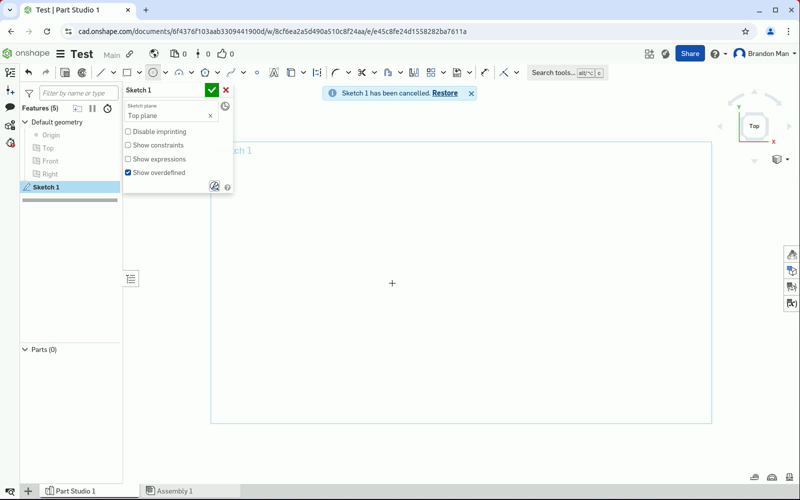
click(392, 282)
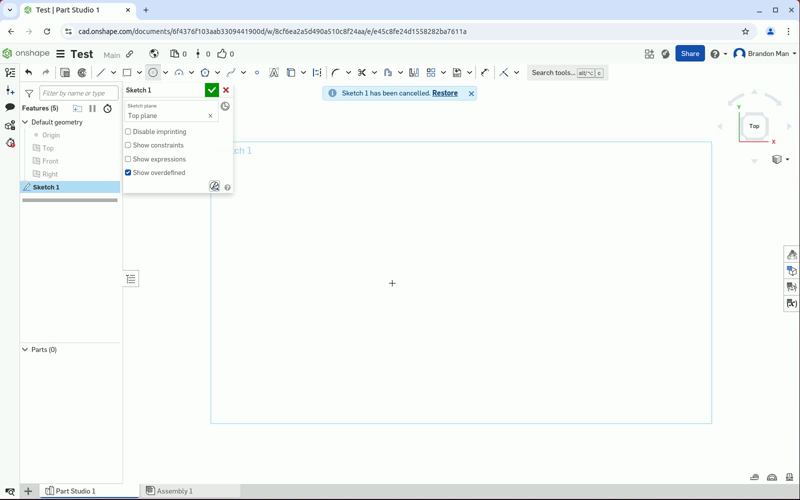
key_up(shift)
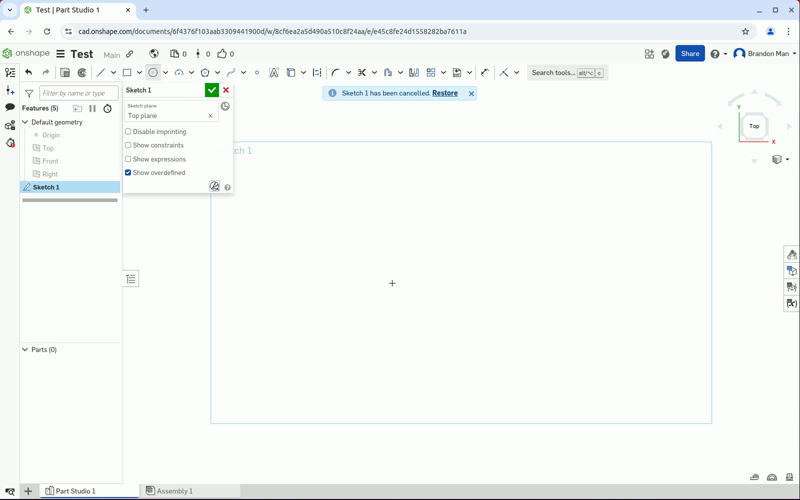
mouse_move(435, 282)
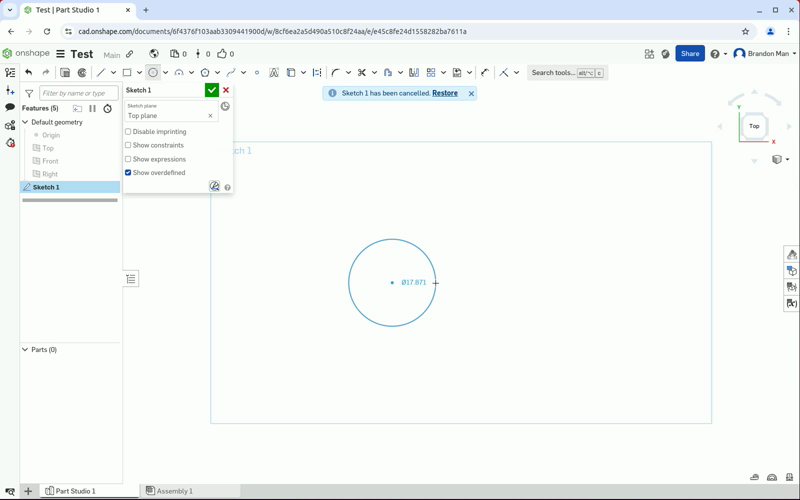
click(435, 282)
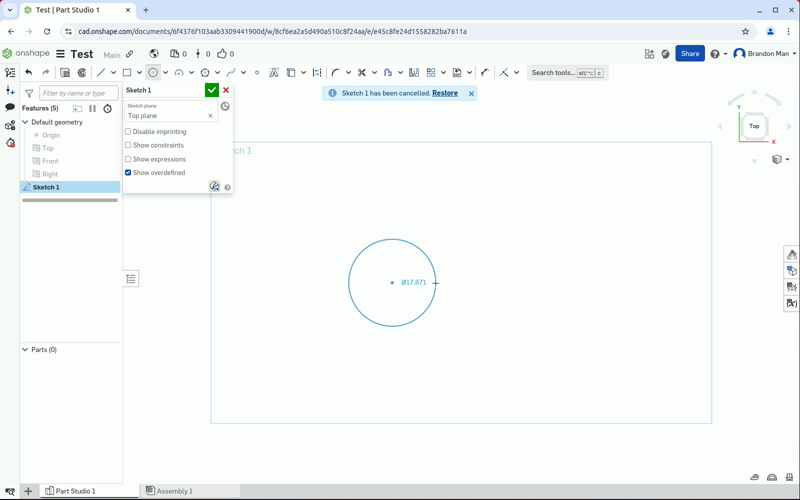
key(esc)
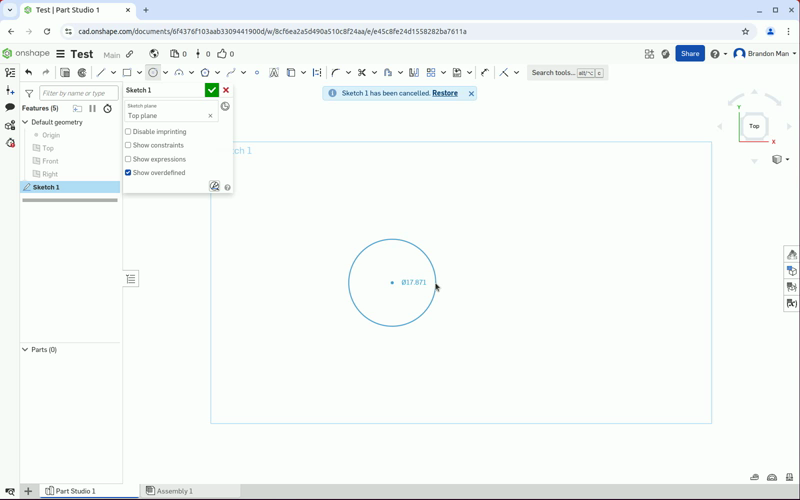
key(c)
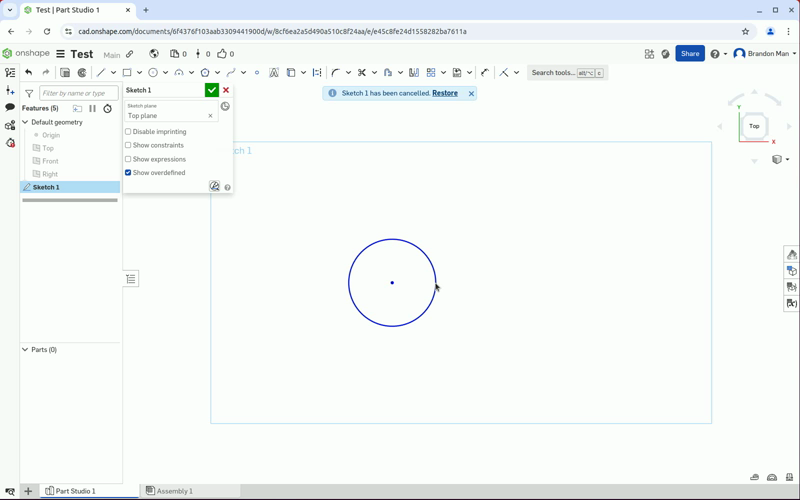
key_down(shift)
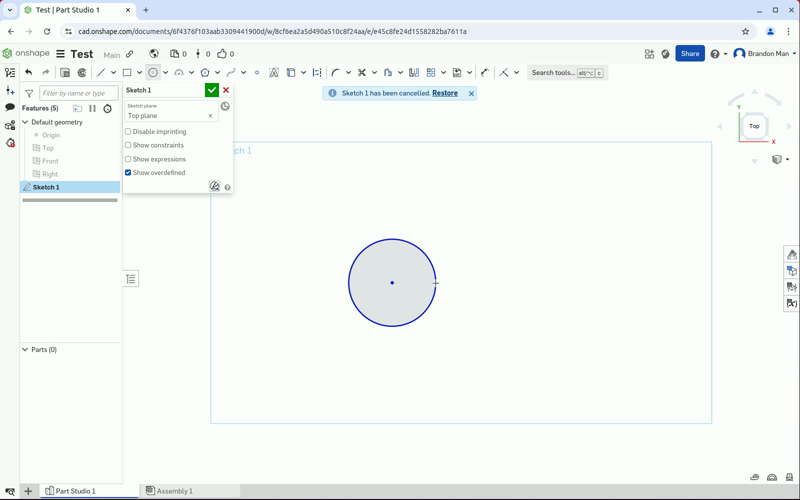
mouse_move(392, 282)
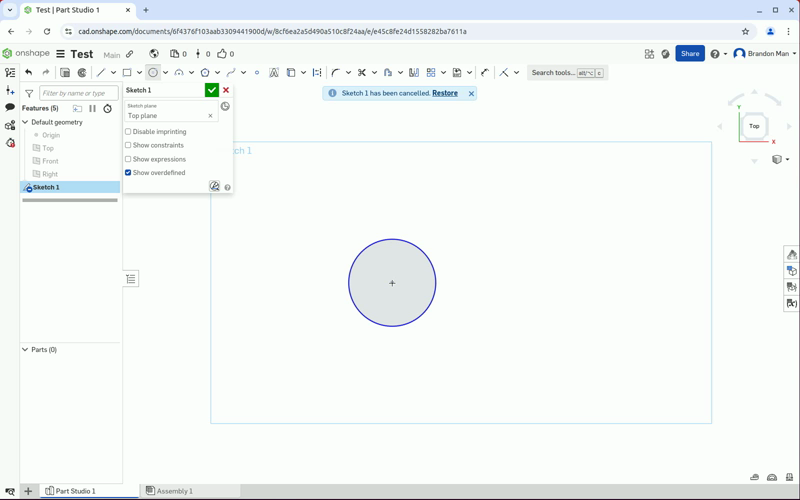
click(392, 282)
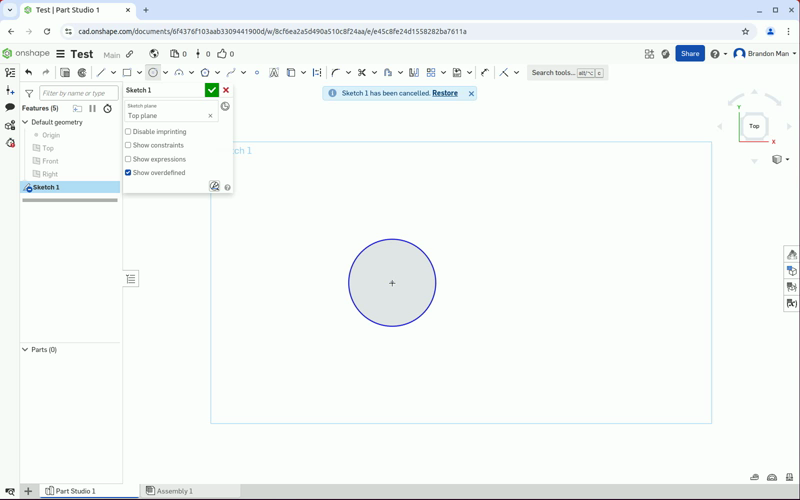
key_up(shift)
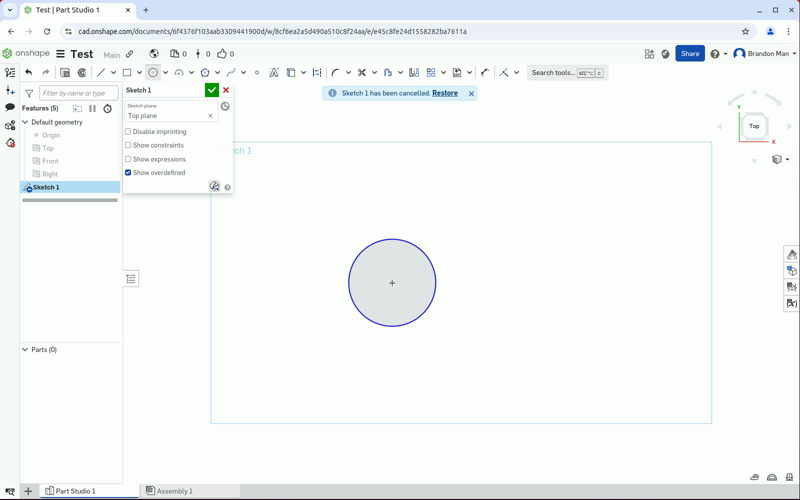
mouse_move(415, 282)
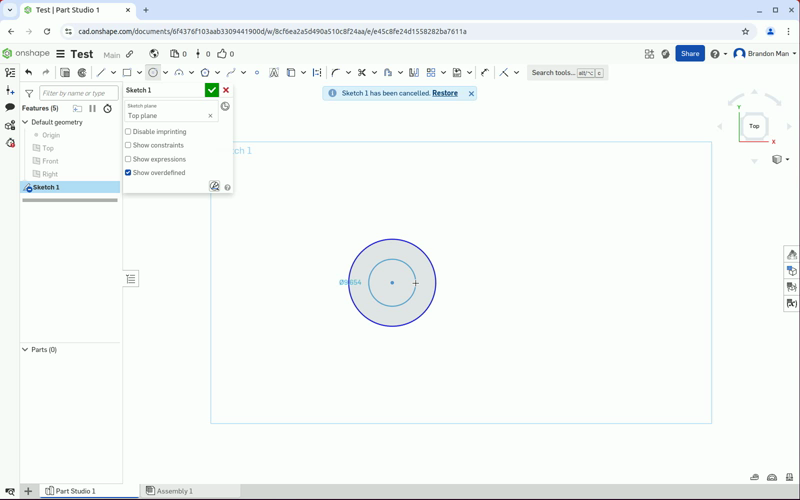
click(415, 282)
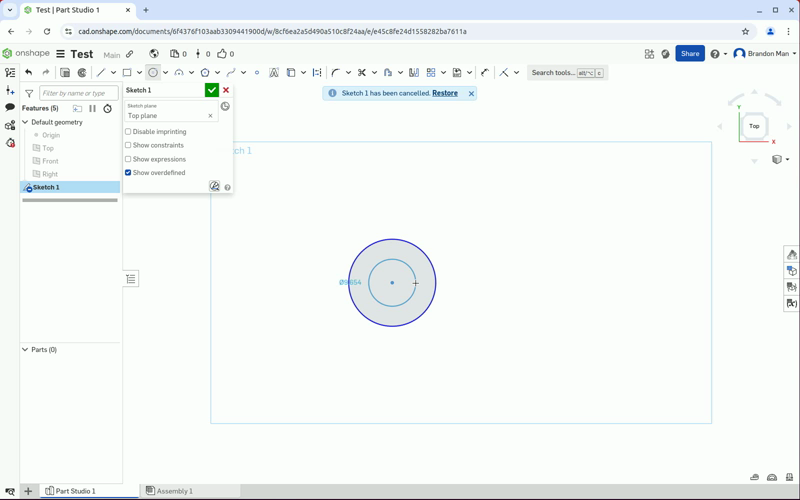
key(esc)
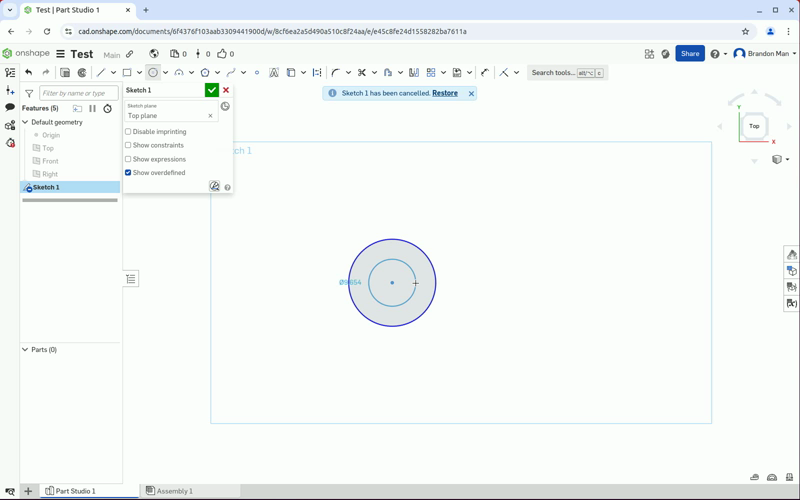
mouse_move(361, 293)
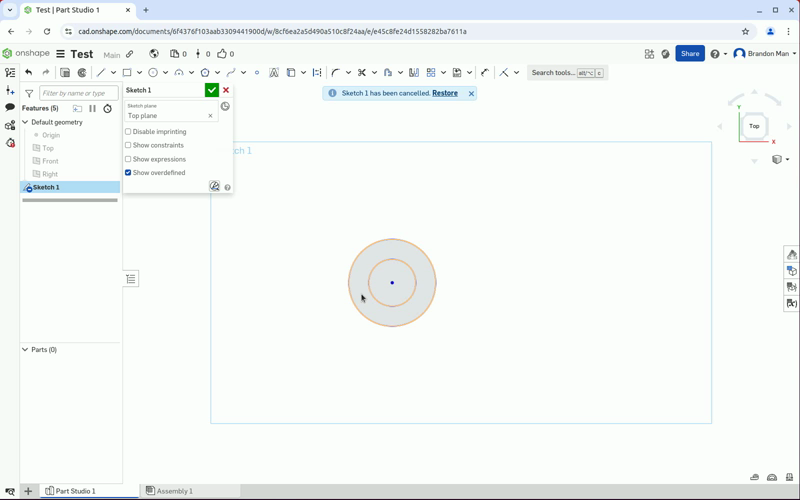
click(361, 293)
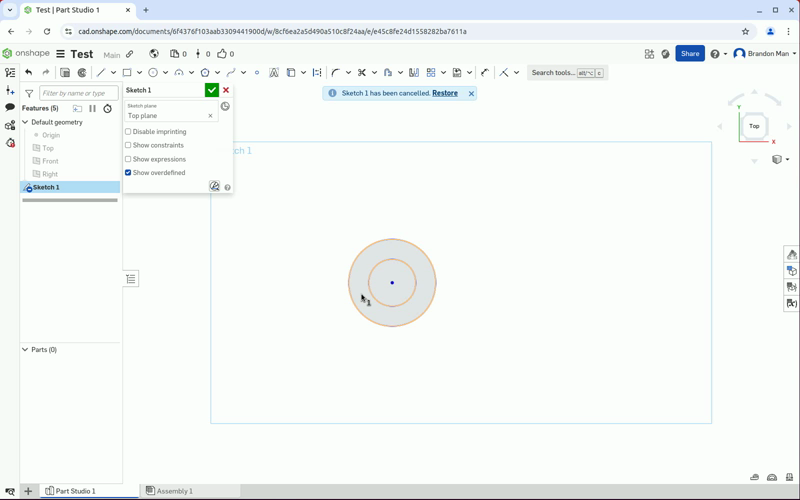
mouse_move(73, 352)
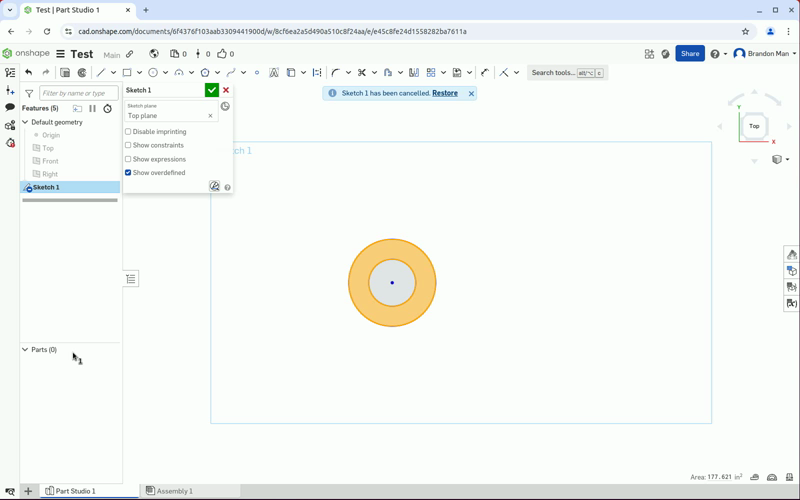
key(shift+y)
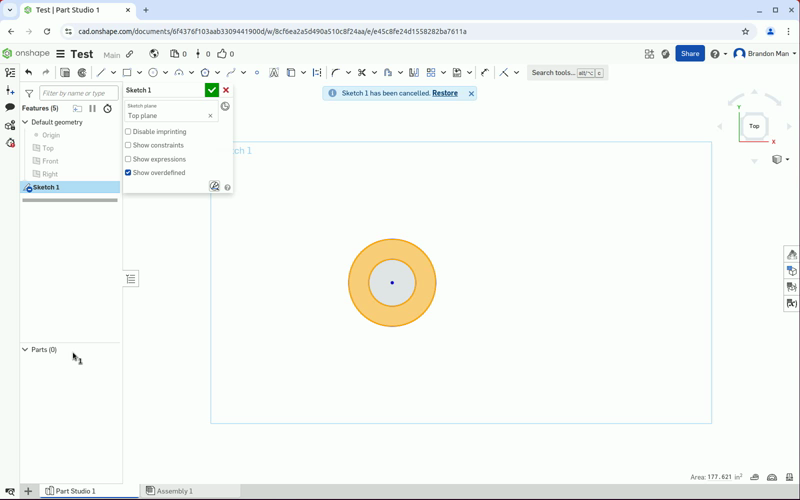
key(shift+e)
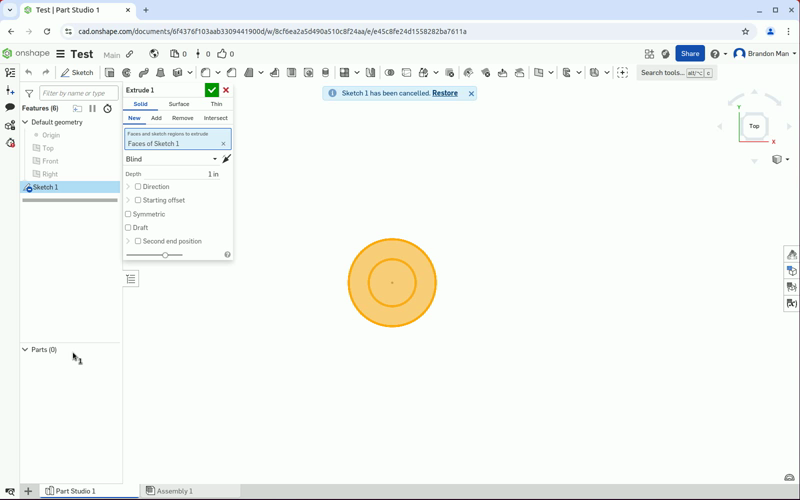
mouse_move(143, 106)
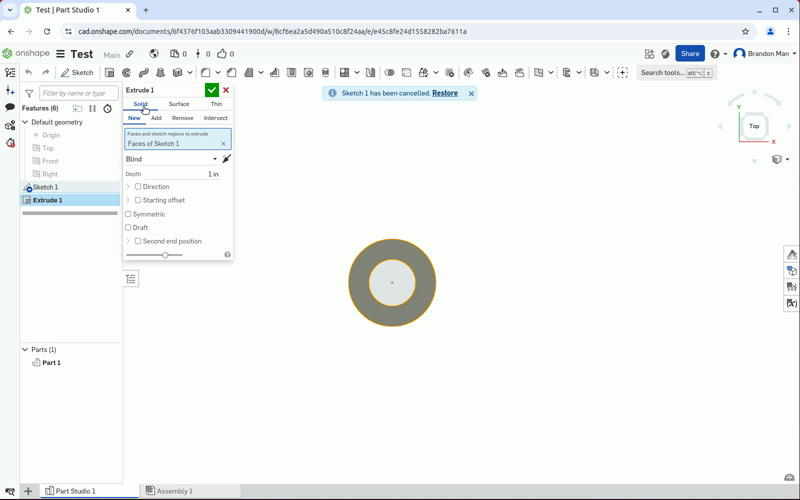
click(143, 106)
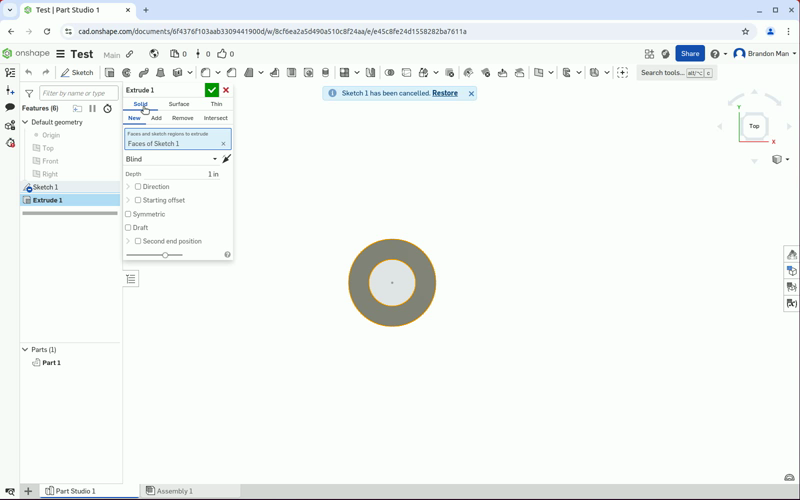
mouse_move(137, 120)
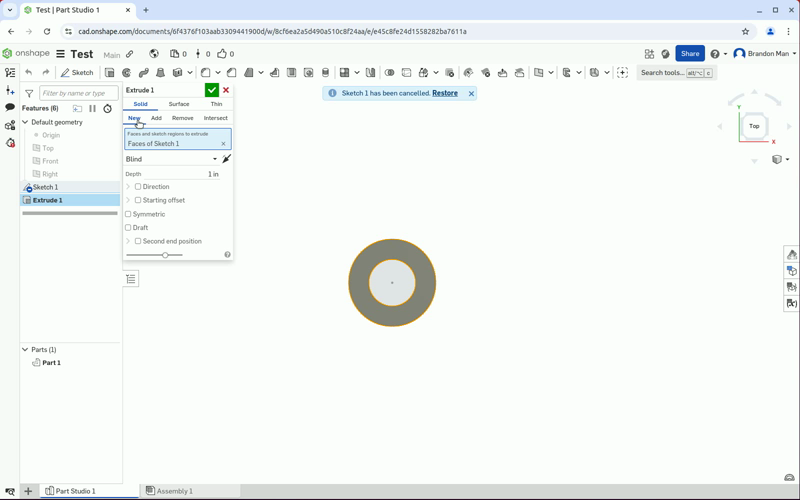
click(137, 120)
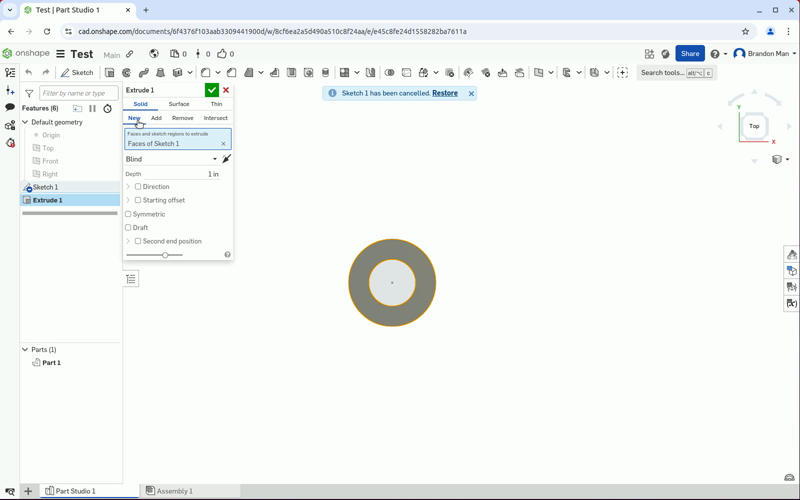
key(tab, 4)
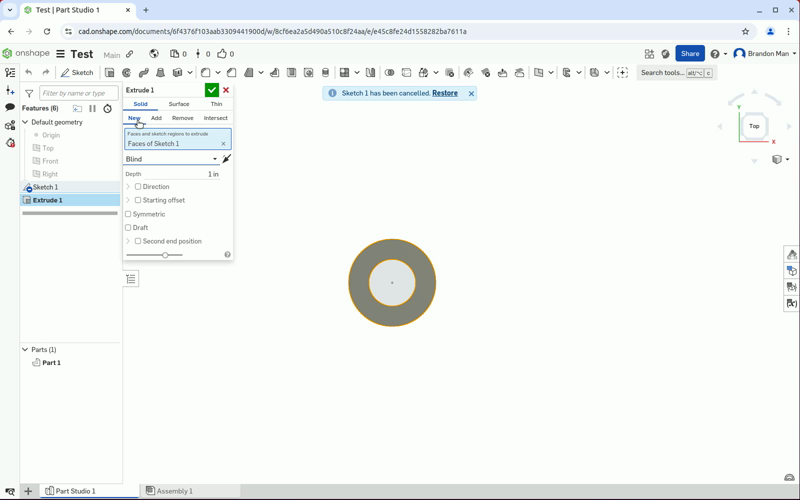
text(7.703)
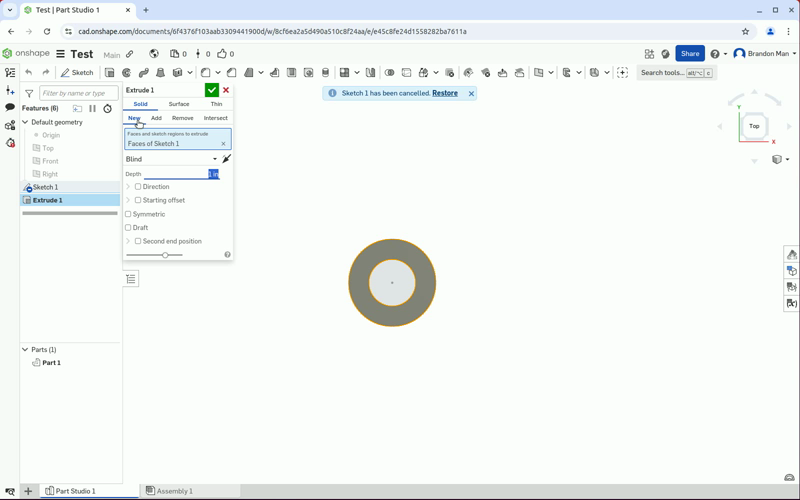
key(enter)
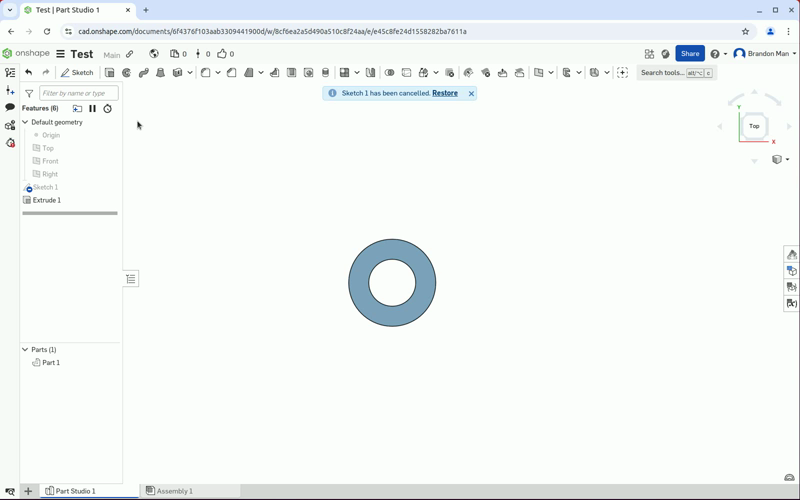
key(shift+h)
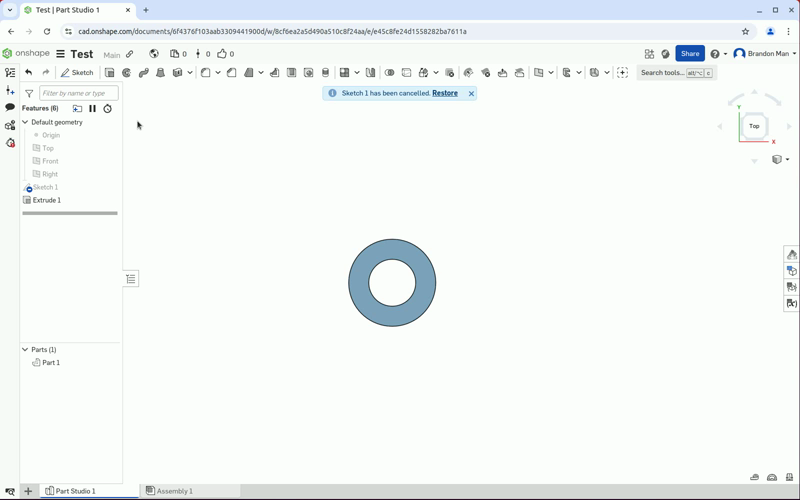
key(shift+h)
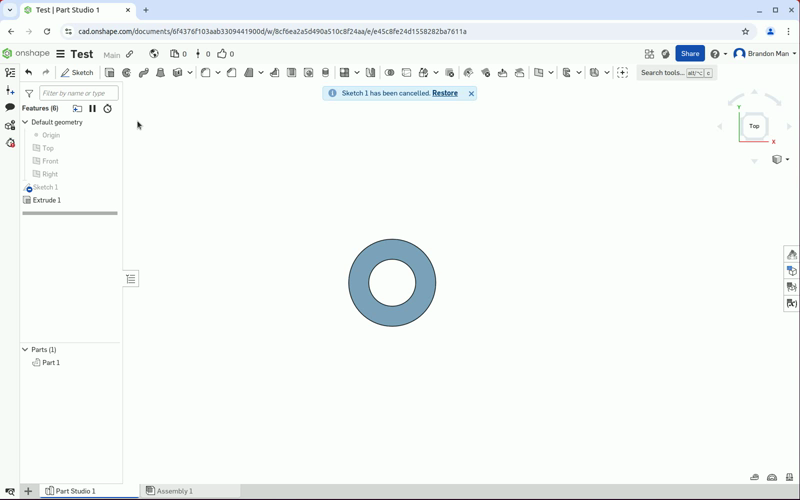
mouse_move(73, 189)
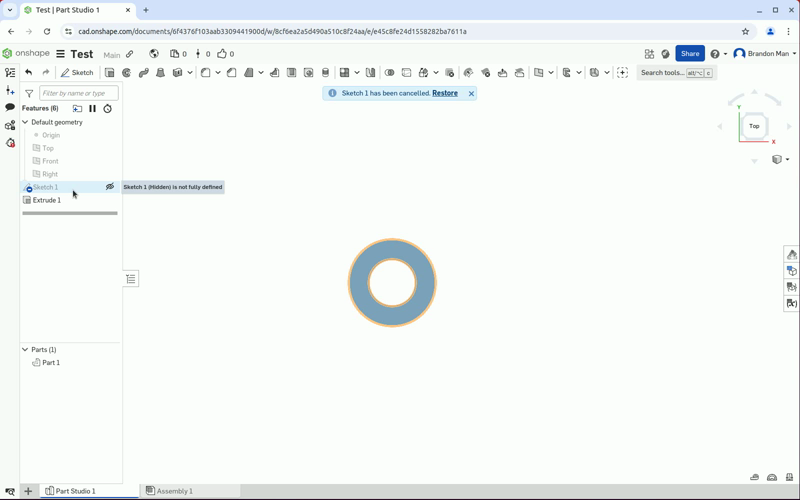
click(73, 189)
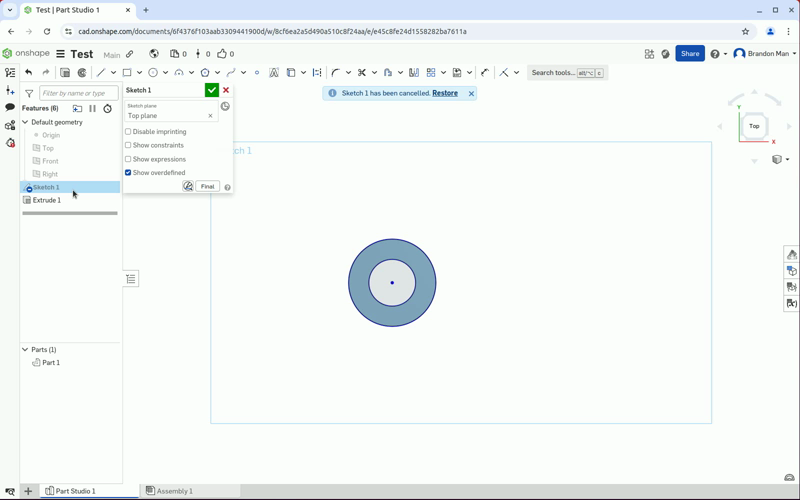
mouse_move(229, 92)
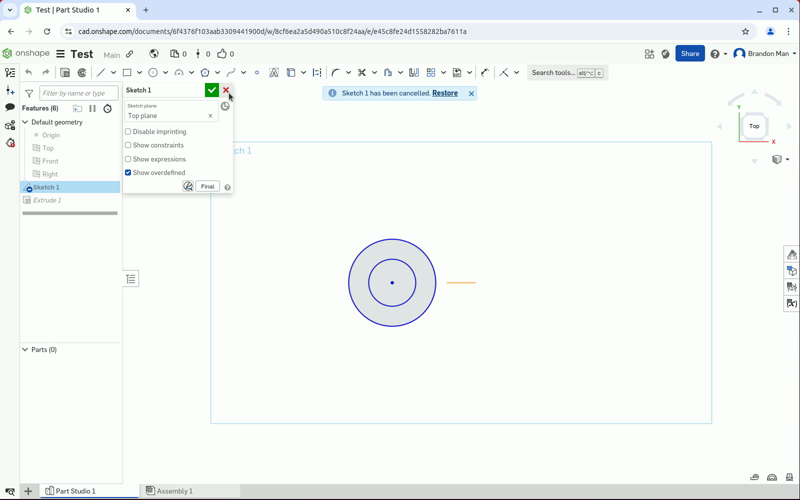
click(229, 92)
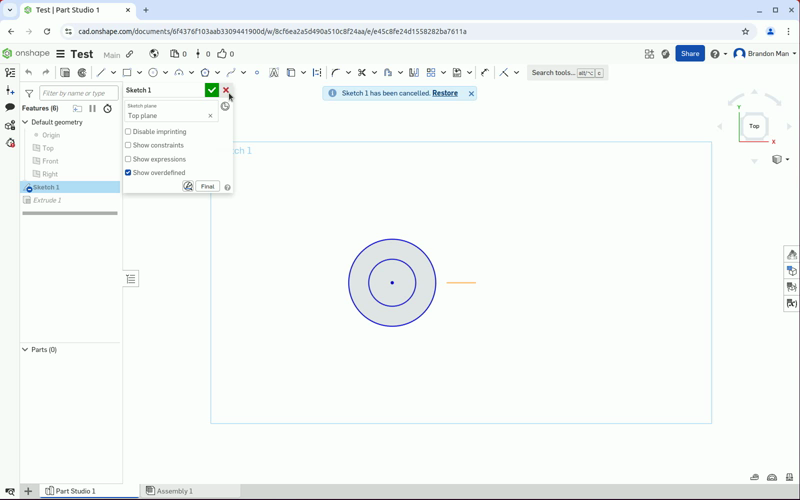
key(shift+s)
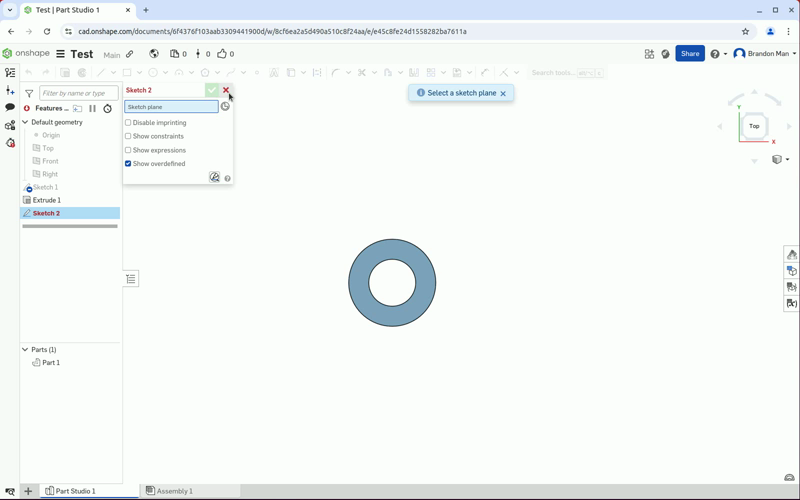
mouse_move(73, 150)
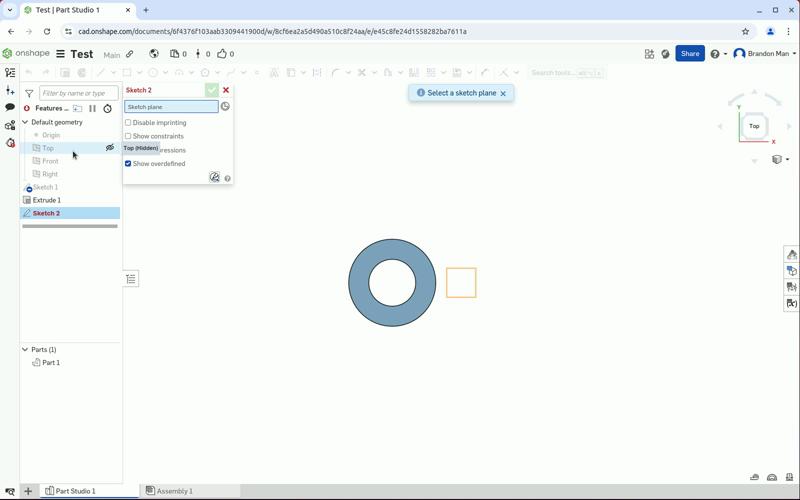
click(73, 150)
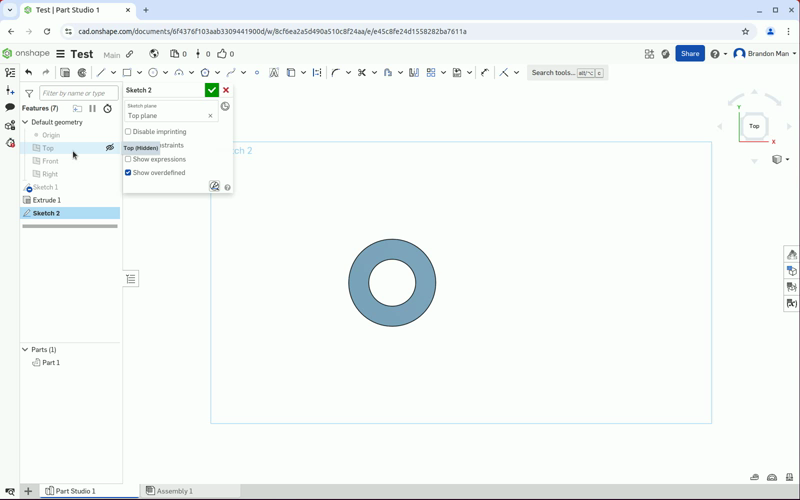
mouse_move(73, 352)
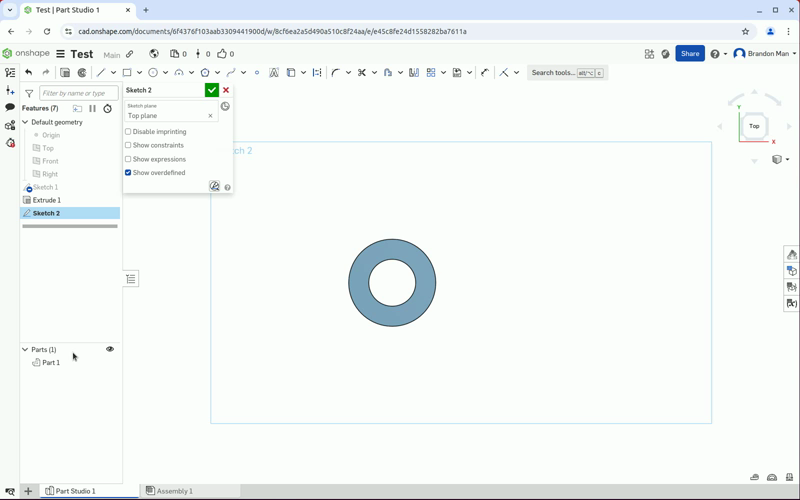
key(y)
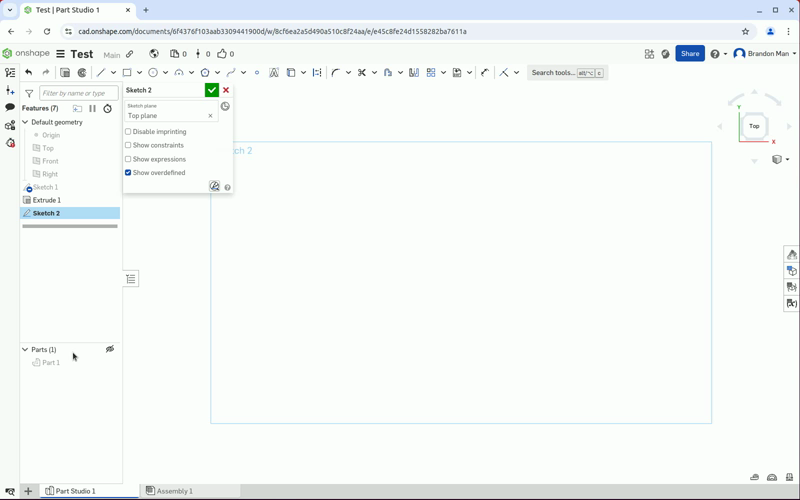
key(l)
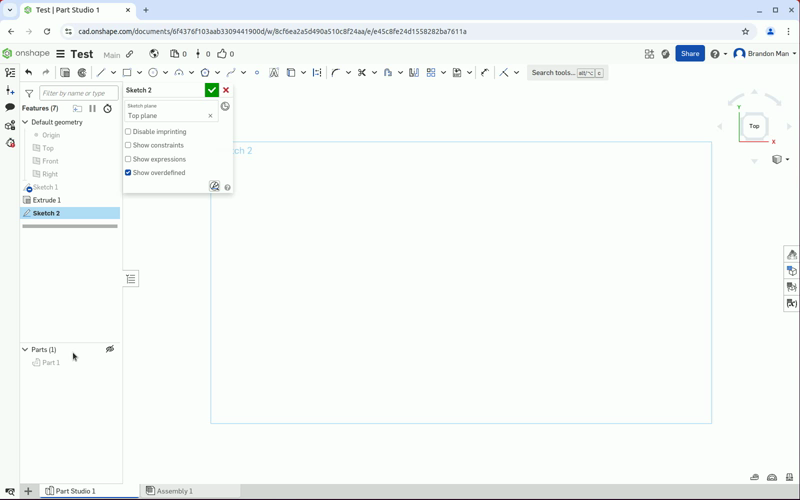
key_down(shift)
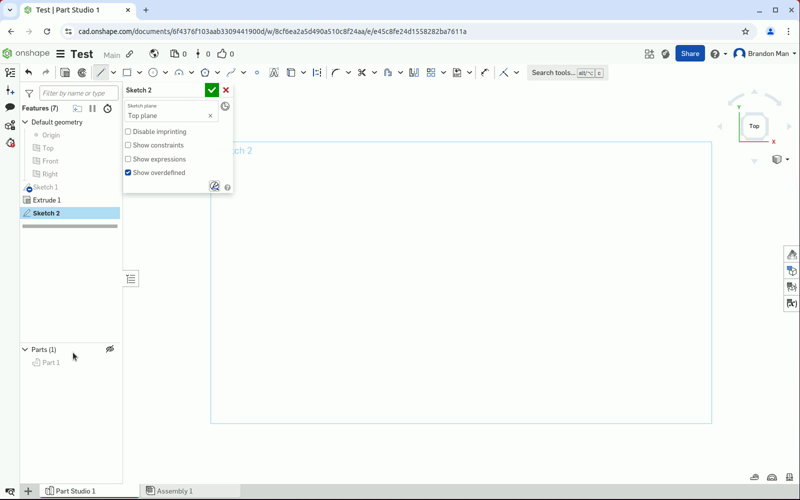
mouse_move(391, 326)
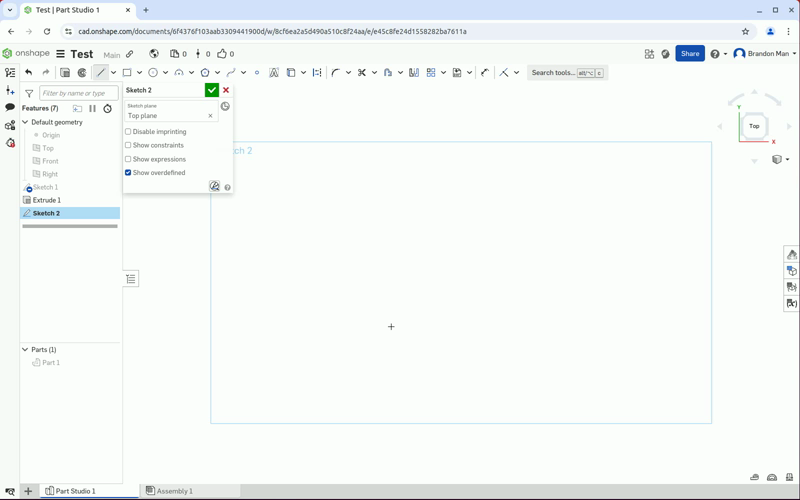
click(391, 326)
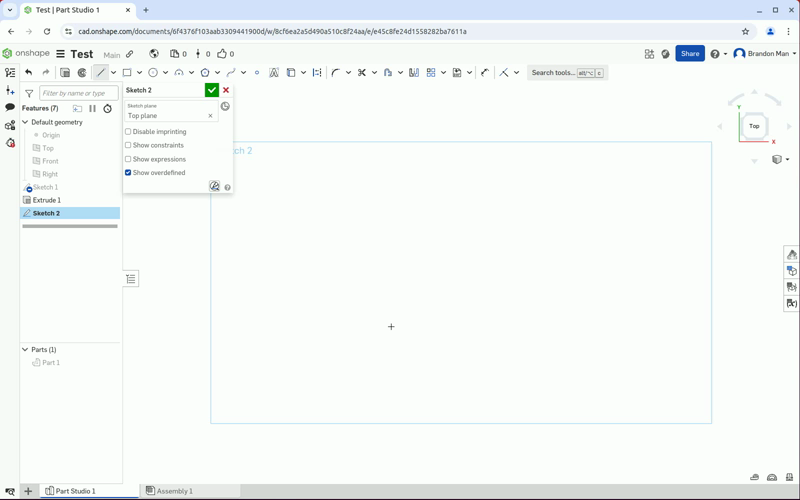
key_up(shift)
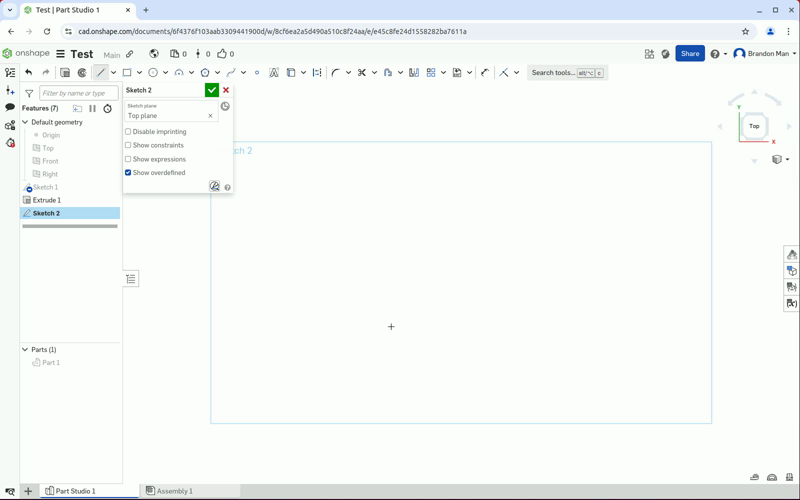
key_down(shift)
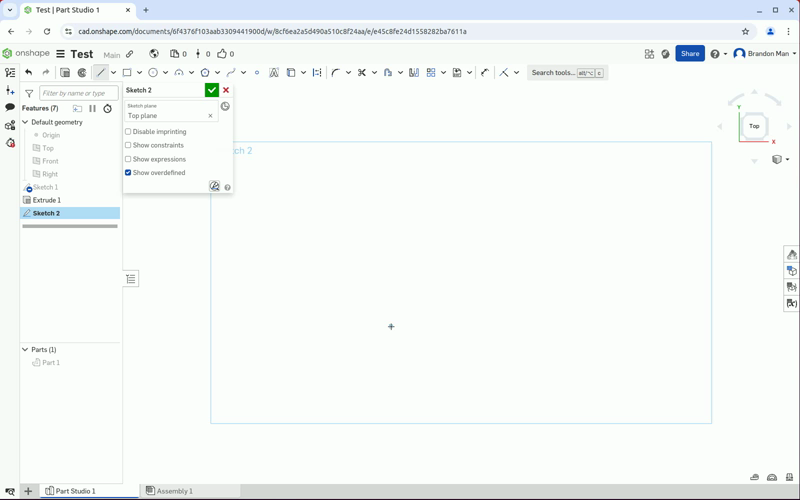
mouse_move(529, 324)
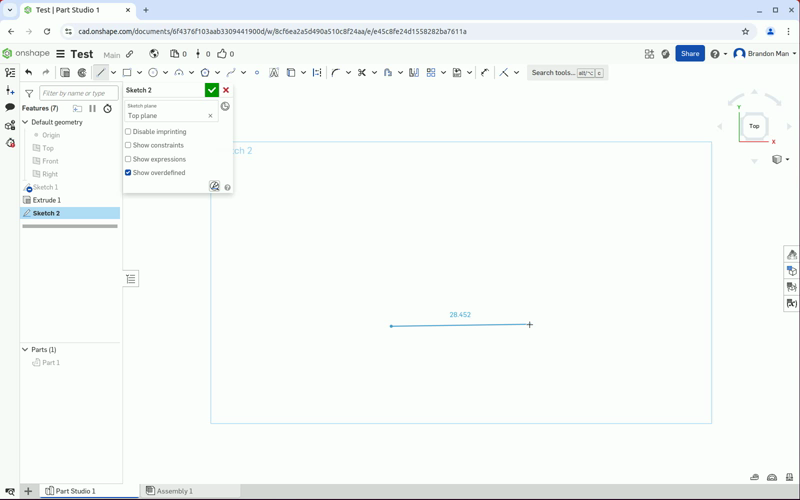
click(529, 324)
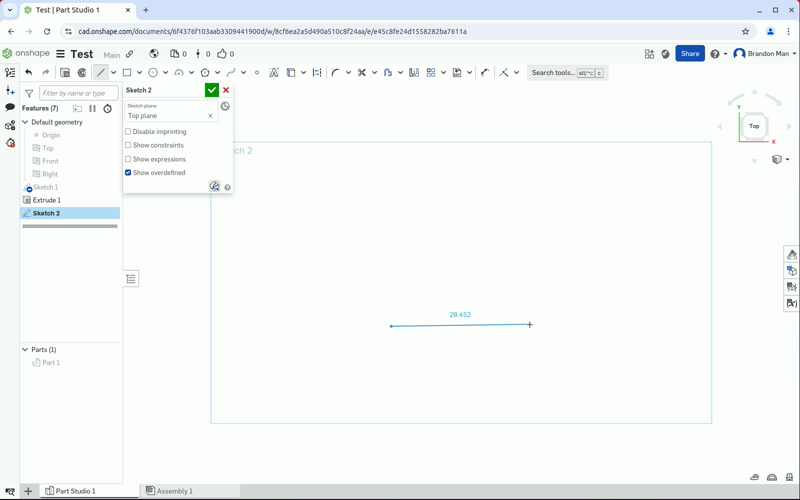
key_up(shift)
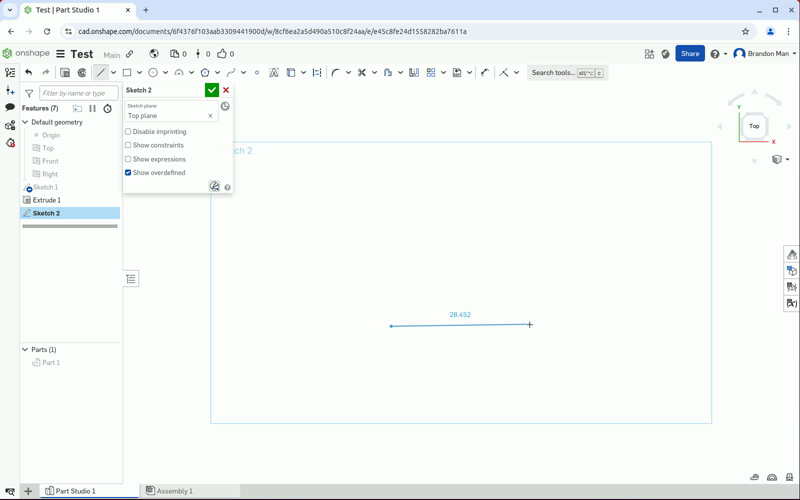
key(esc)
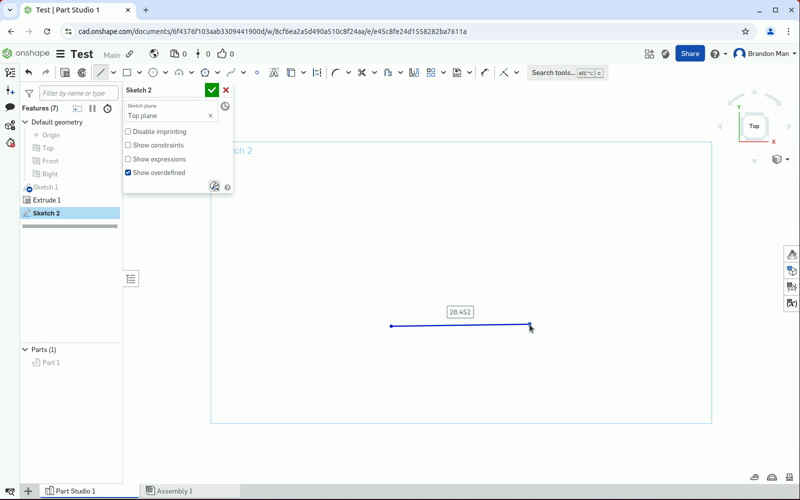
key(a)
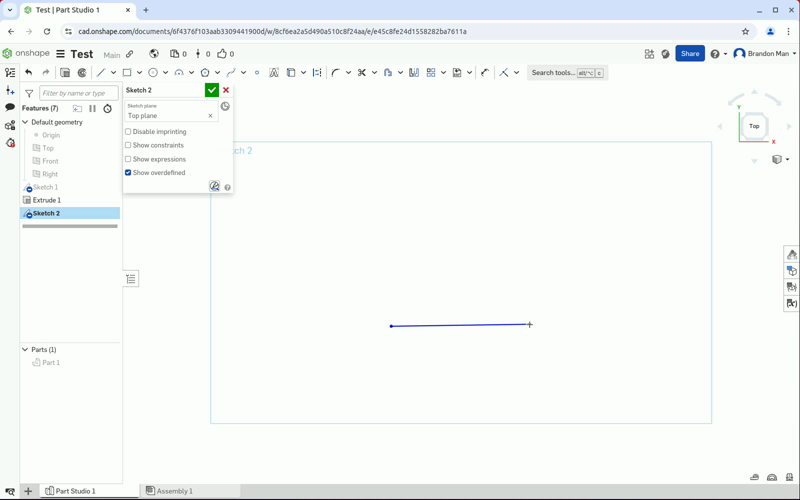
mouse_move(529, 324)
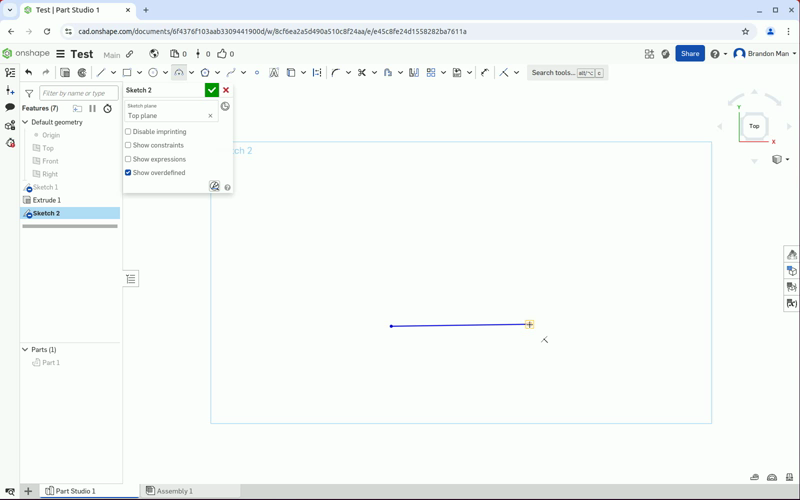
click(529, 324)
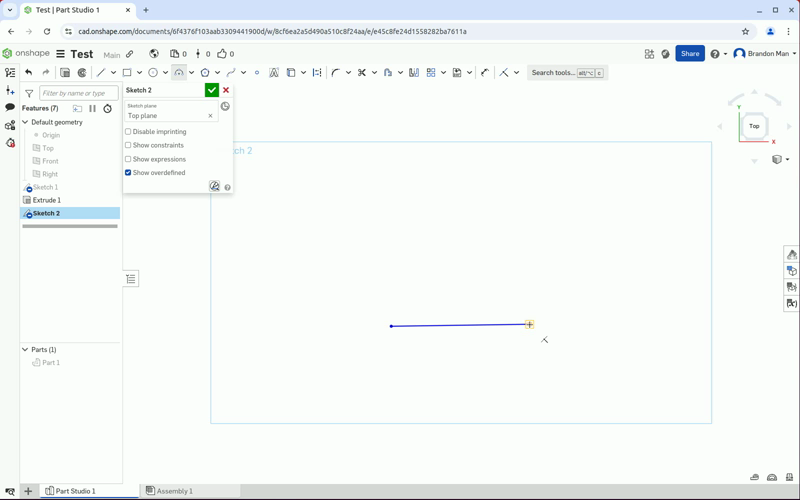
key_down(shift)
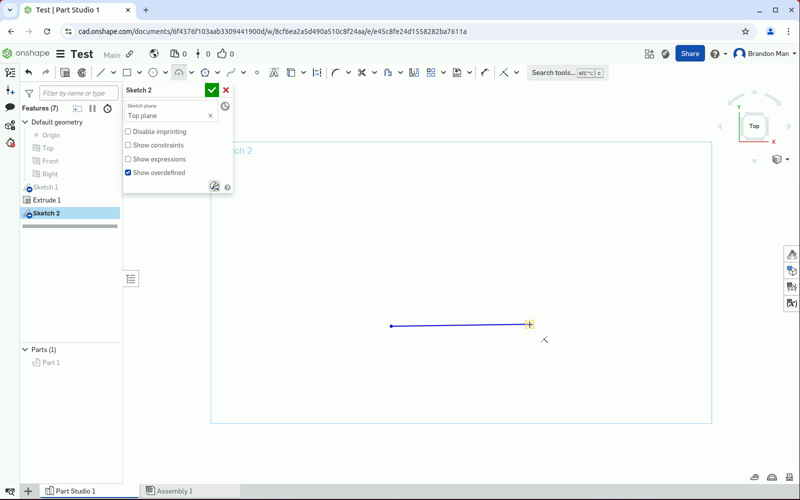
mouse_move(529, 241)
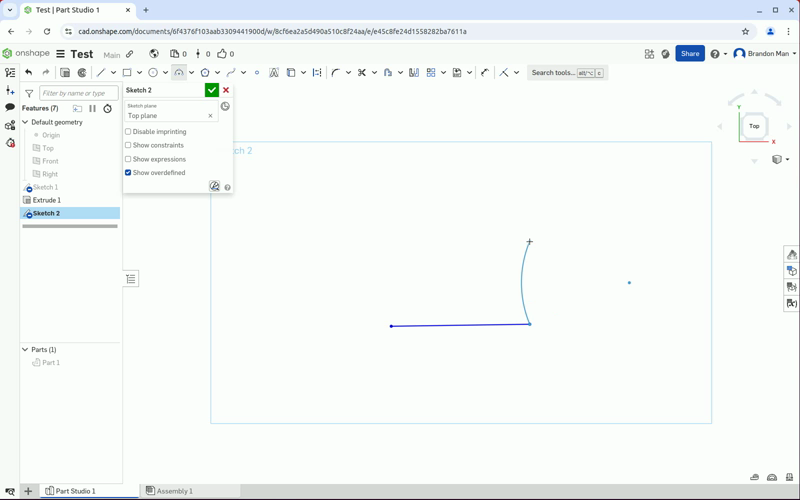
click(529, 241)
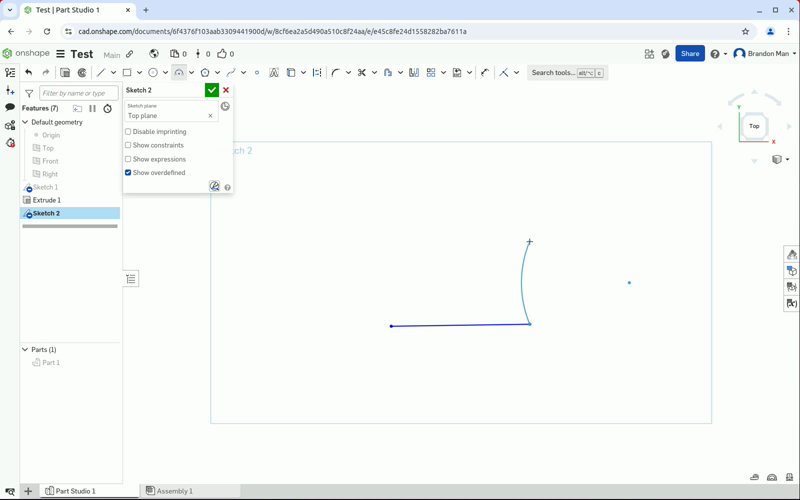
mouse_move(570, 282)
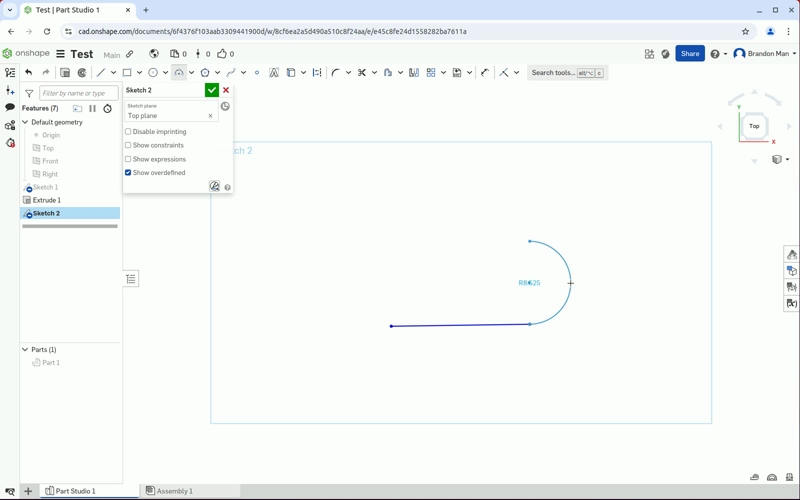
click(570, 282)
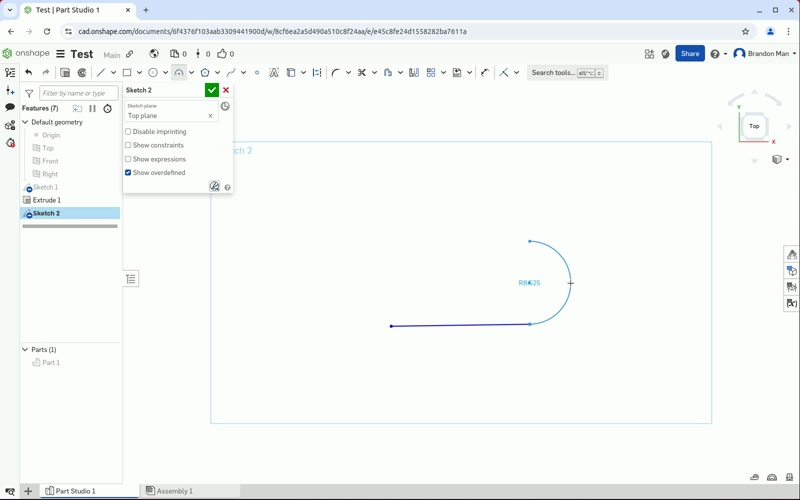
key_up(shift)
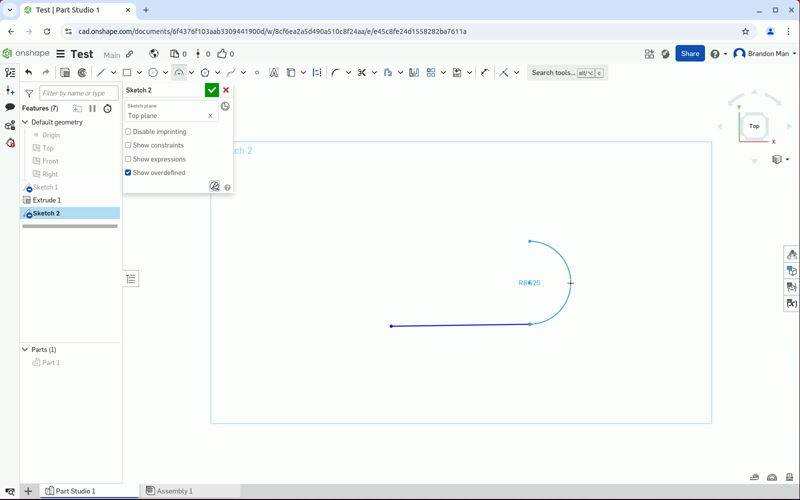
key(esc)
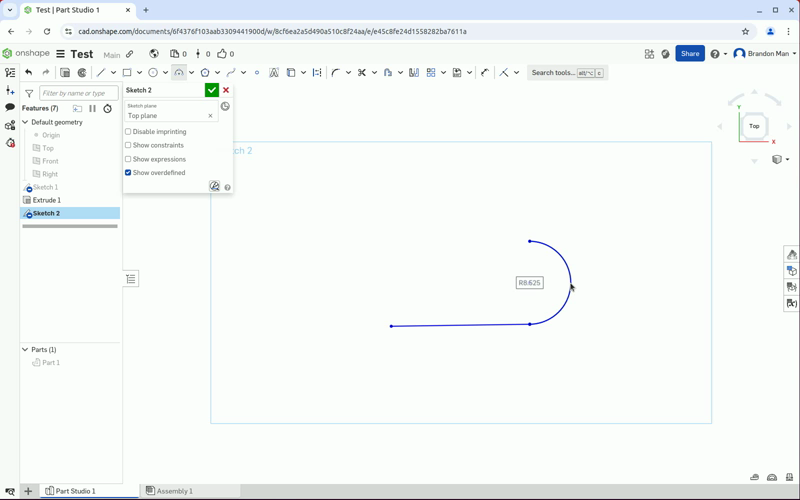
key(l)
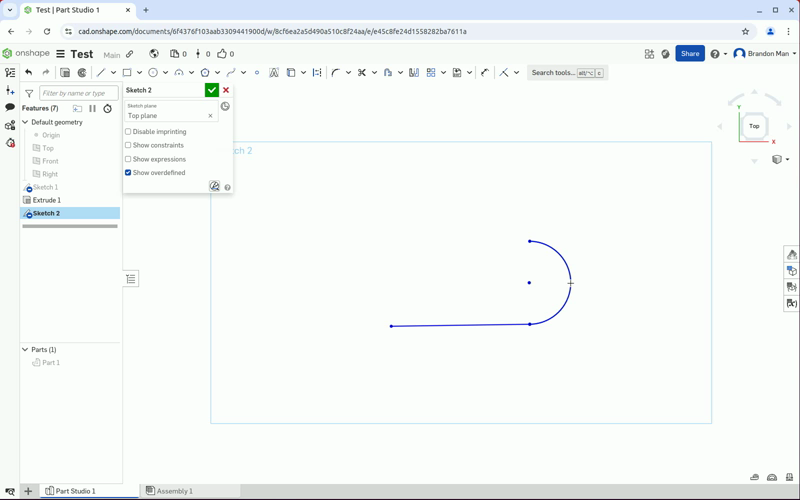
mouse_move(529, 241)
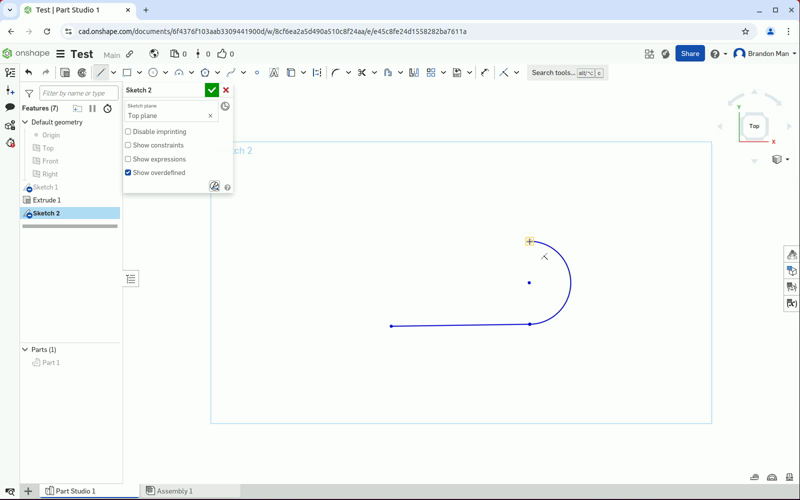
click(529, 241)
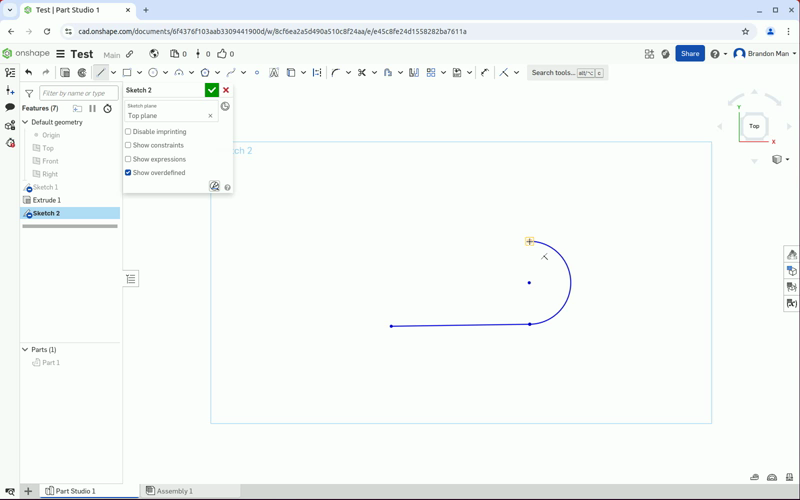
key_down(shift)
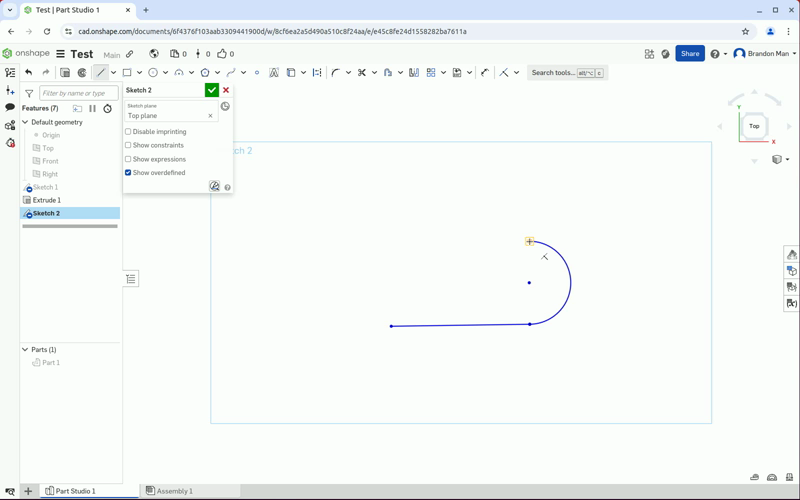
mouse_move(391, 241)
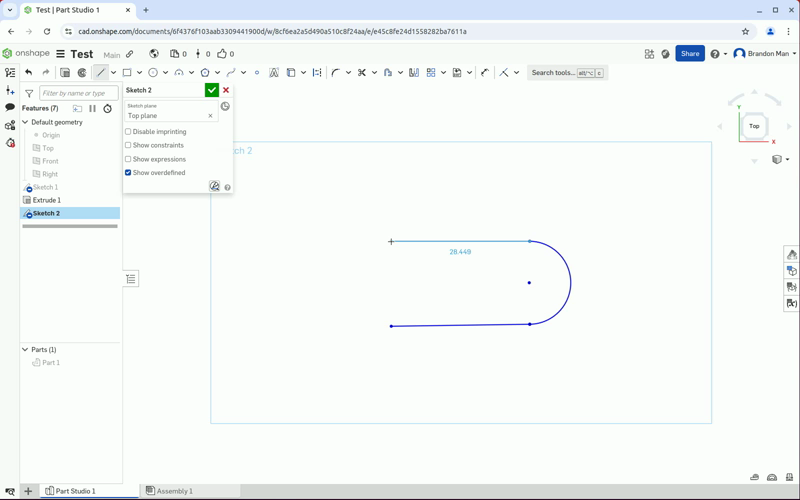
click(391, 241)
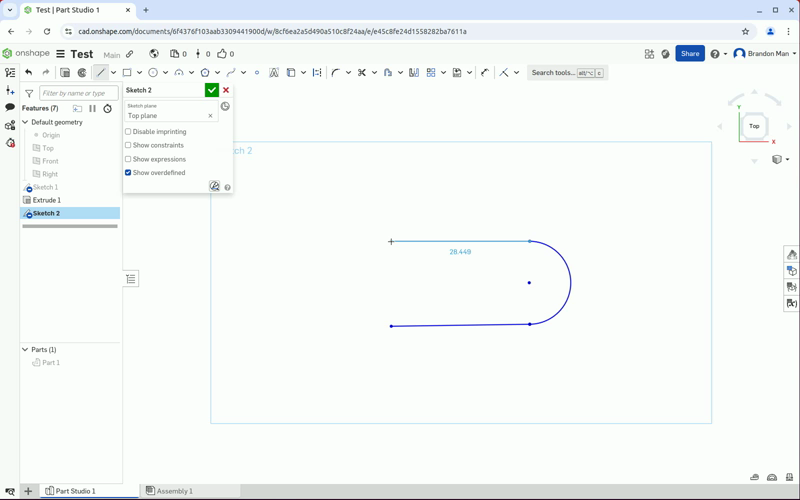
key_up(shift)
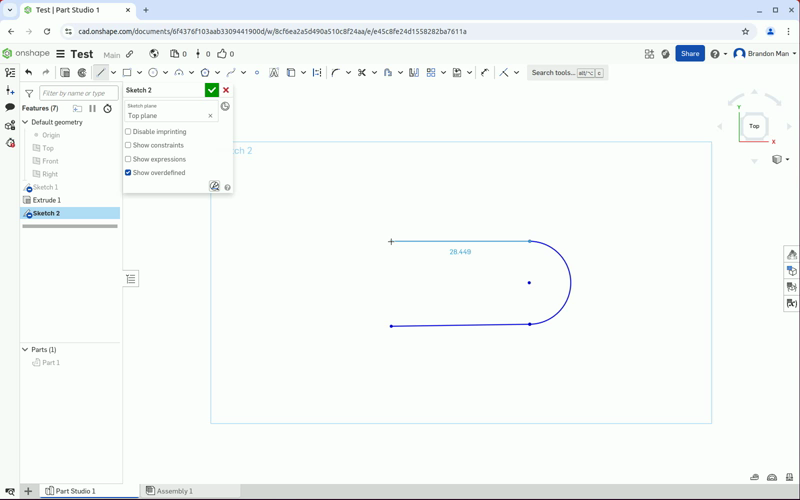
key(esc)
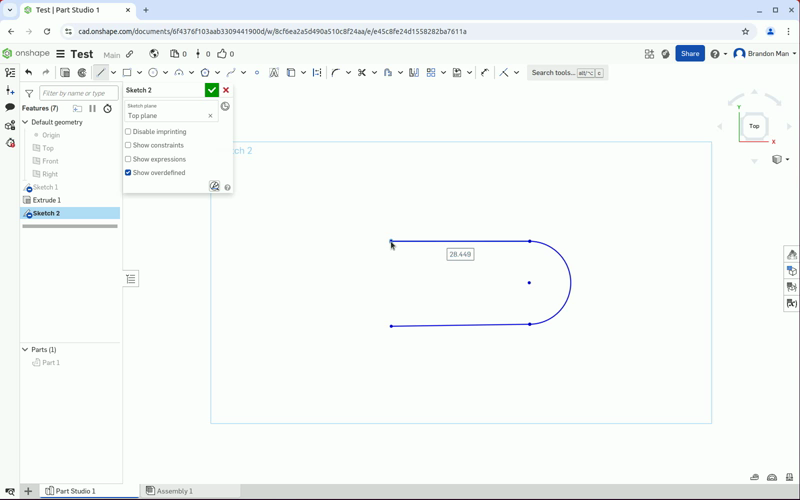
key(a)
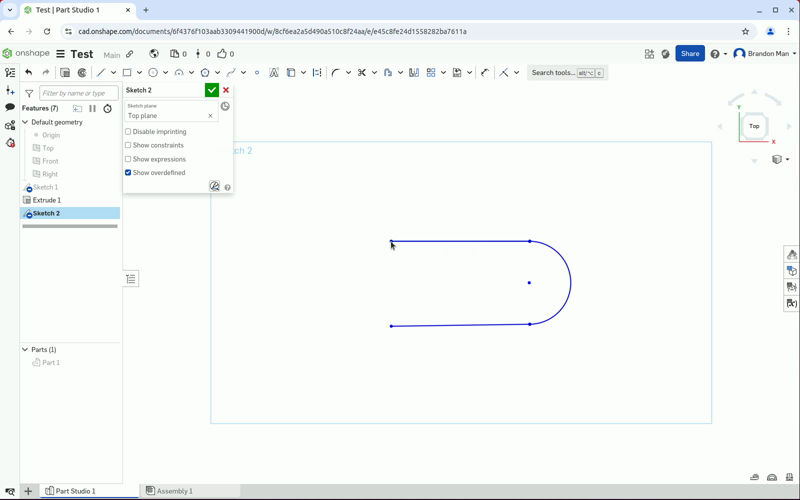
mouse_move(391, 241)
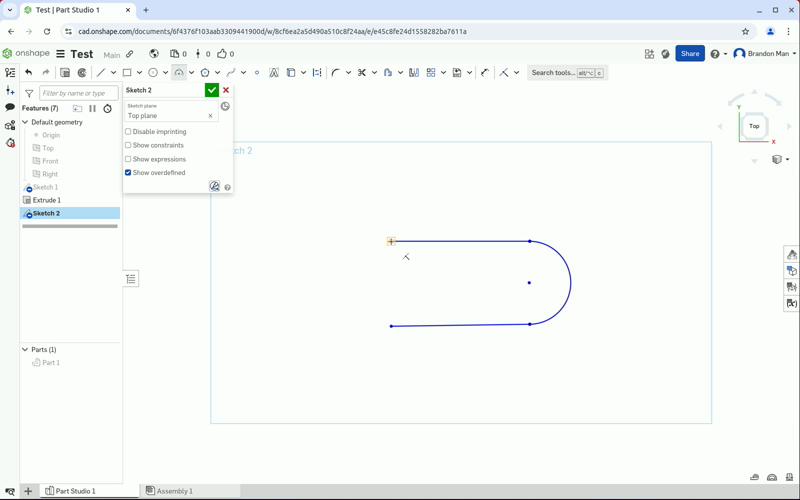
click(391, 241)
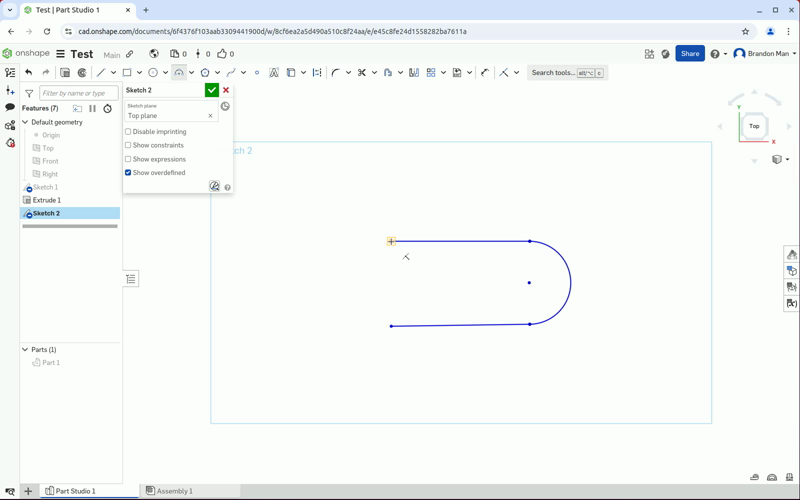
mouse_move(391, 326)
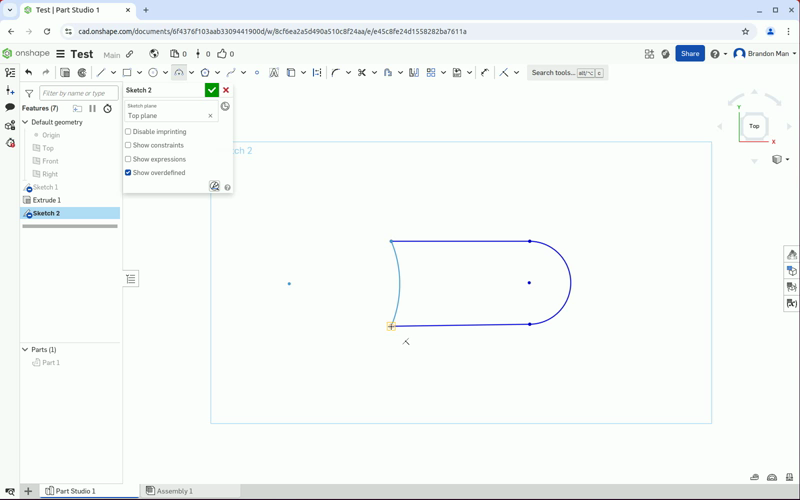
click(391, 326)
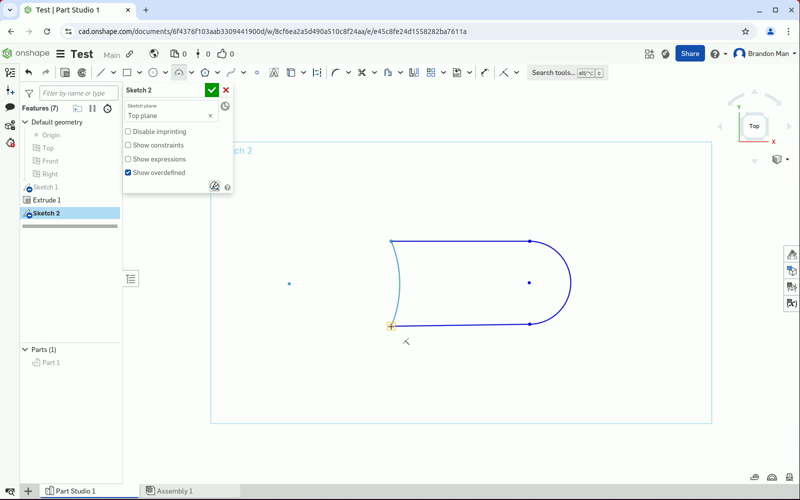
key_down(shift)
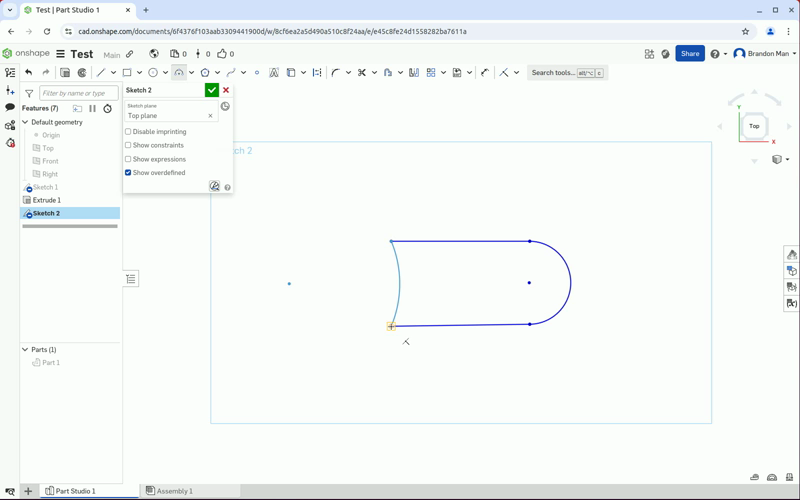
mouse_move(433, 283)
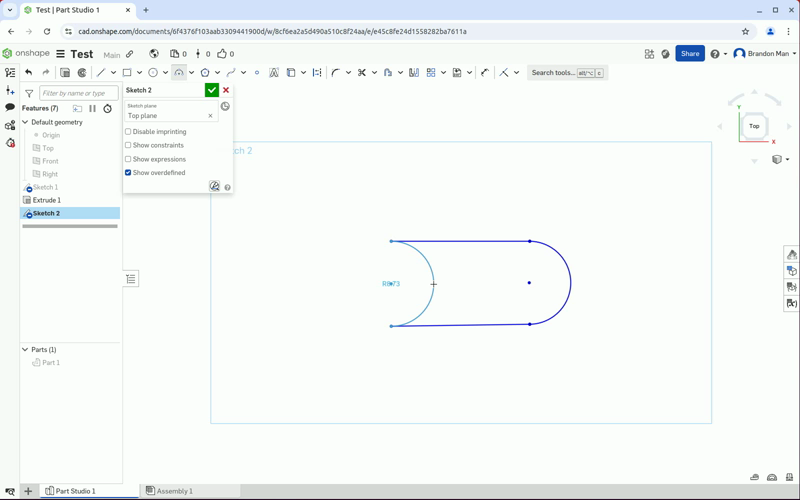
click(433, 283)
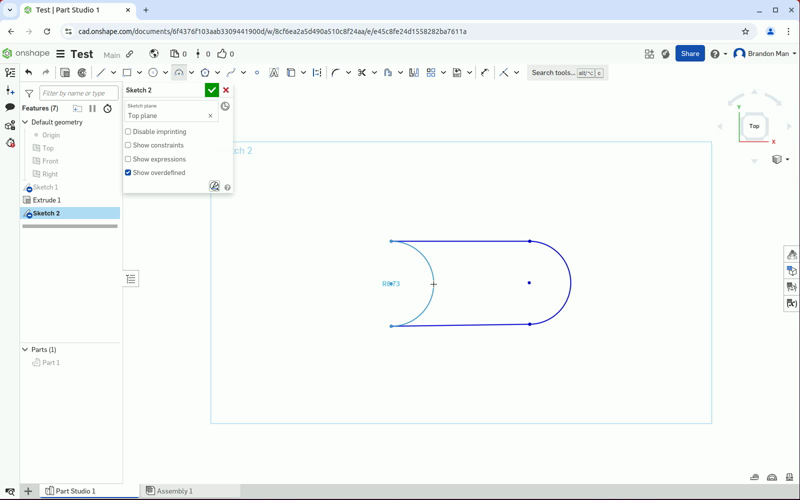
key_up(shift)
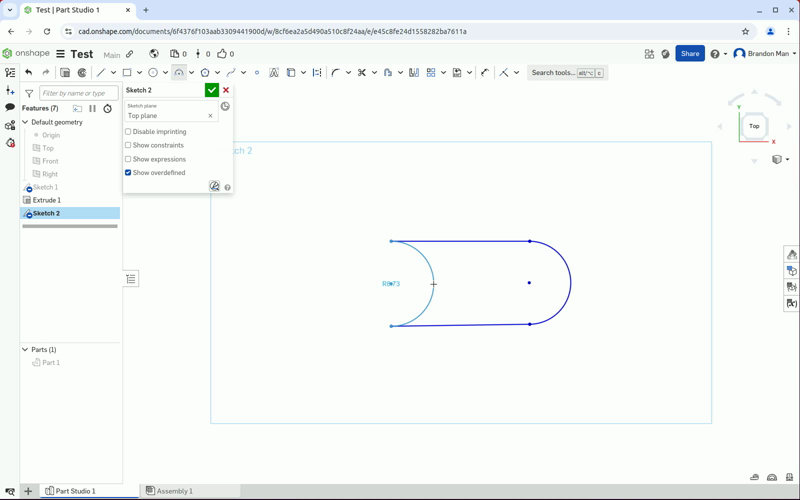
key(esc)
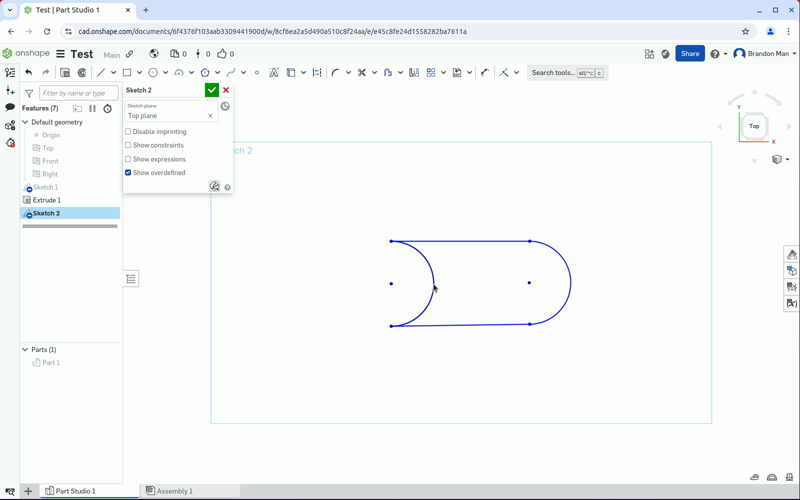
key(c)
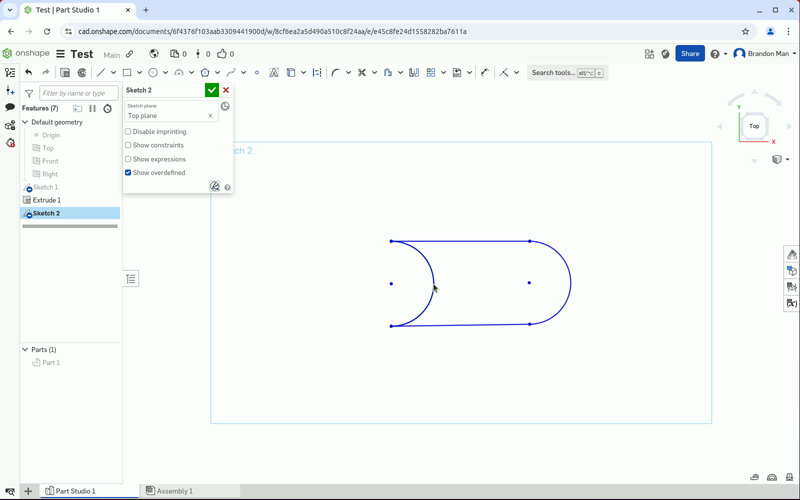
key_down(shift)
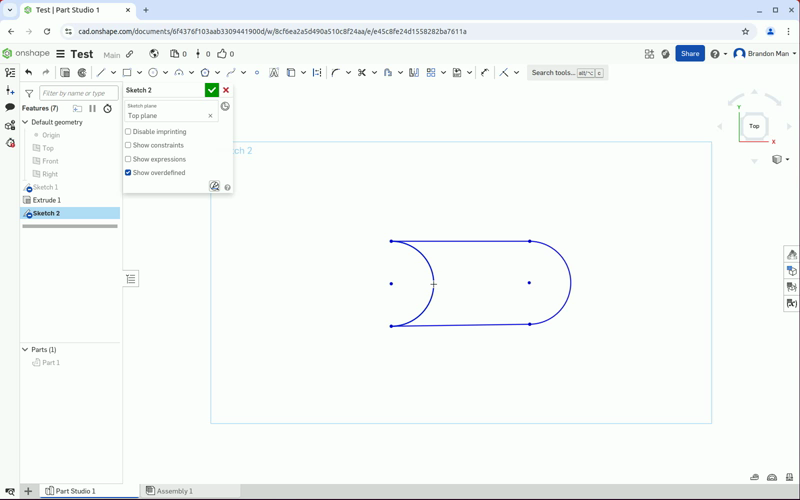
mouse_move(529, 282)
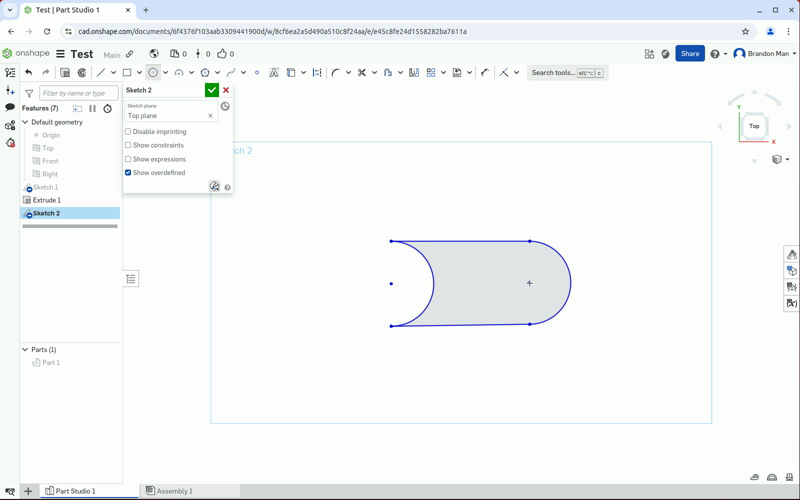
scroll(6)
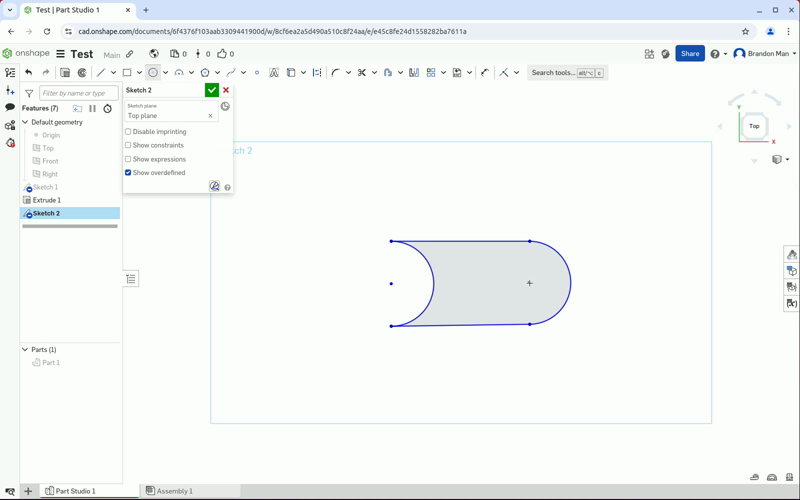
scroll(6)
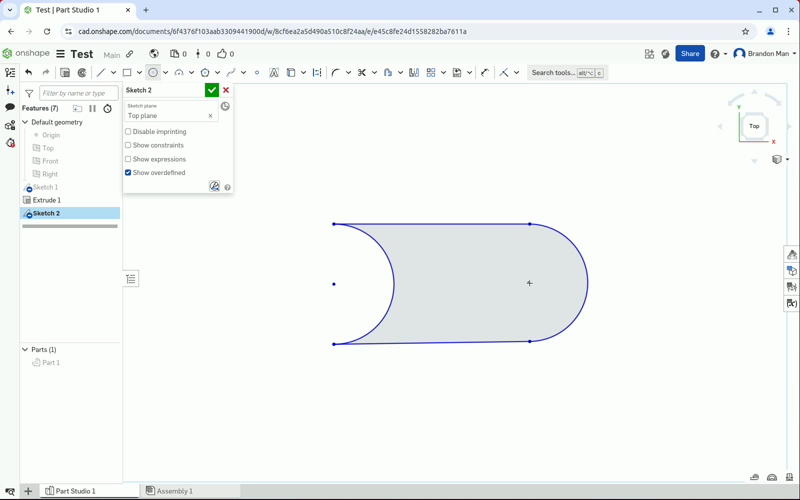
scroll(6)
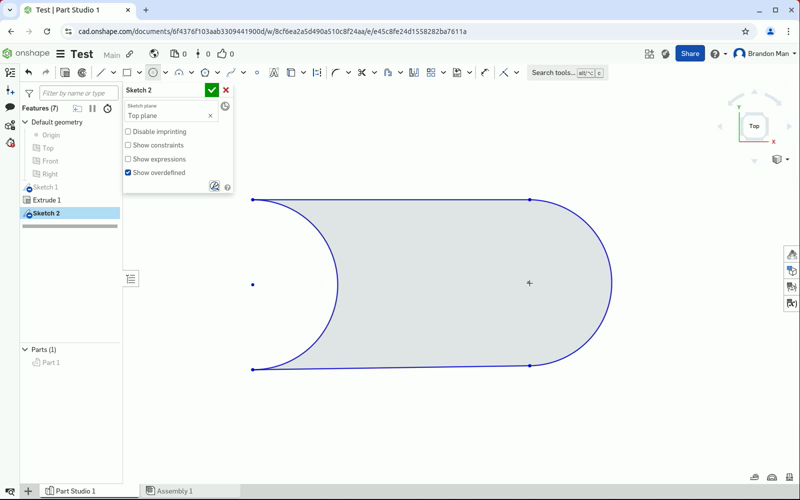
scroll(6)
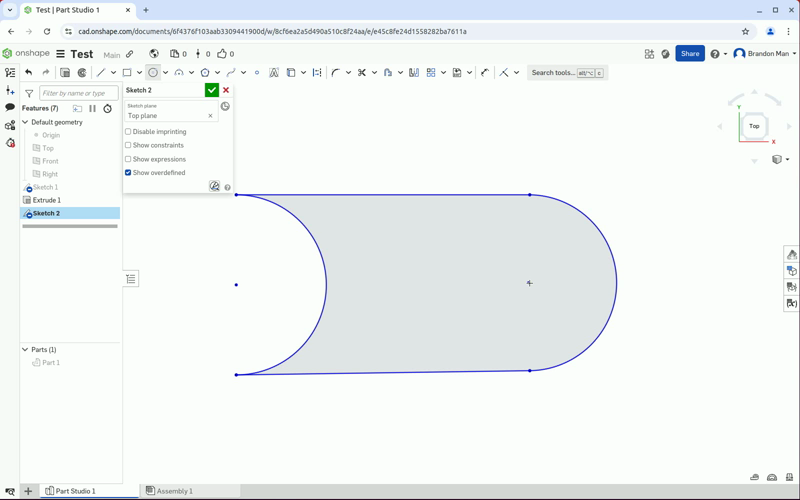
scroll(6)
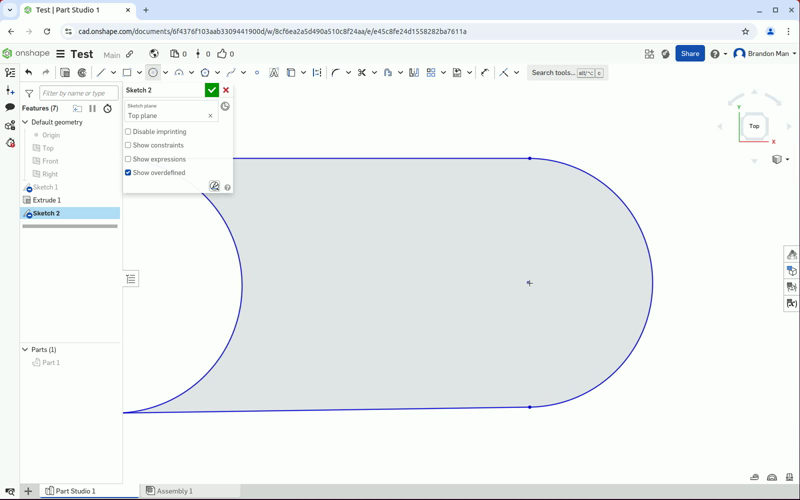
scroll(6)
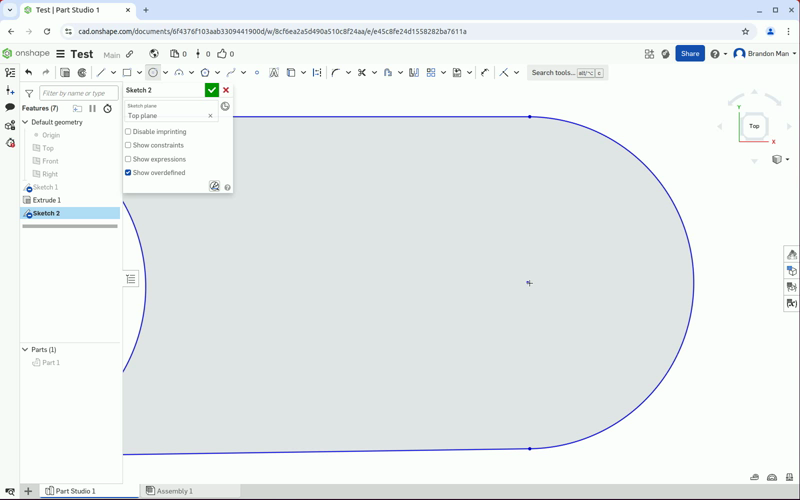
scroll(6)
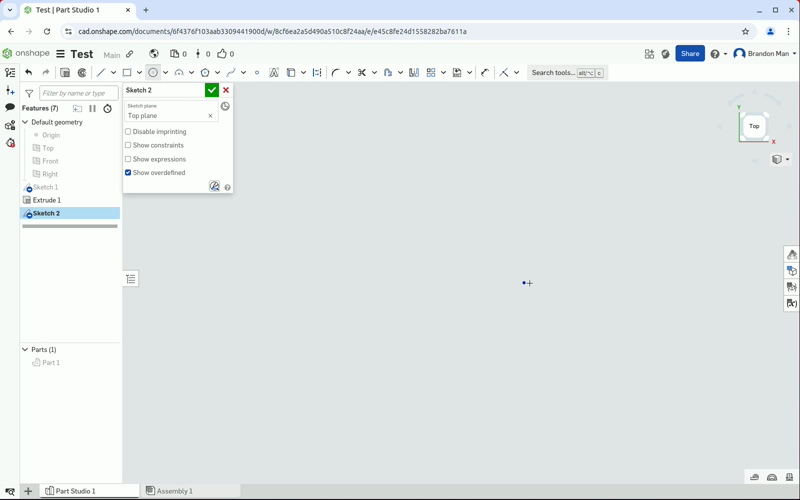
click(529, 282)
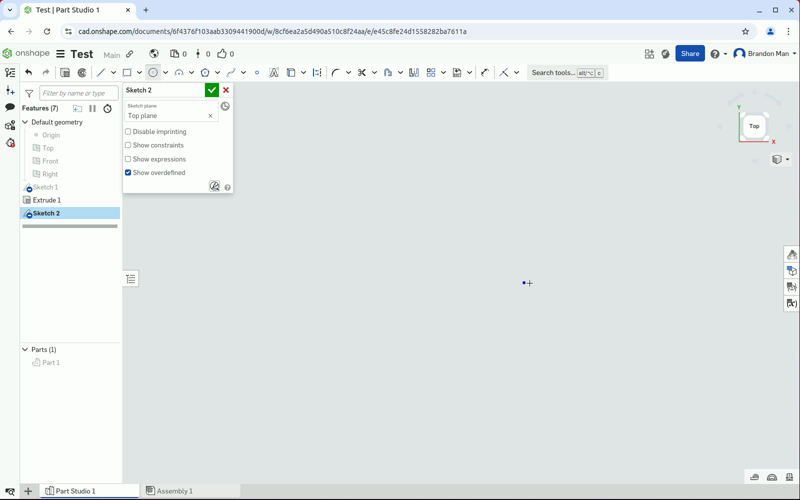
scroll(-6)
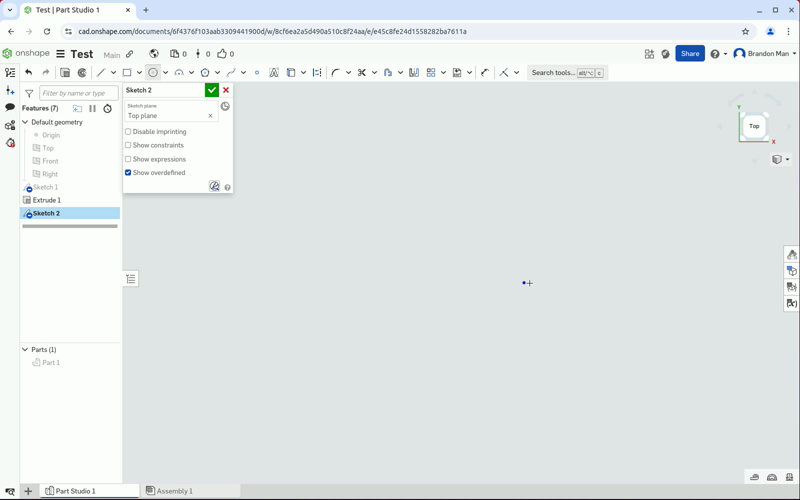
scroll(-6)
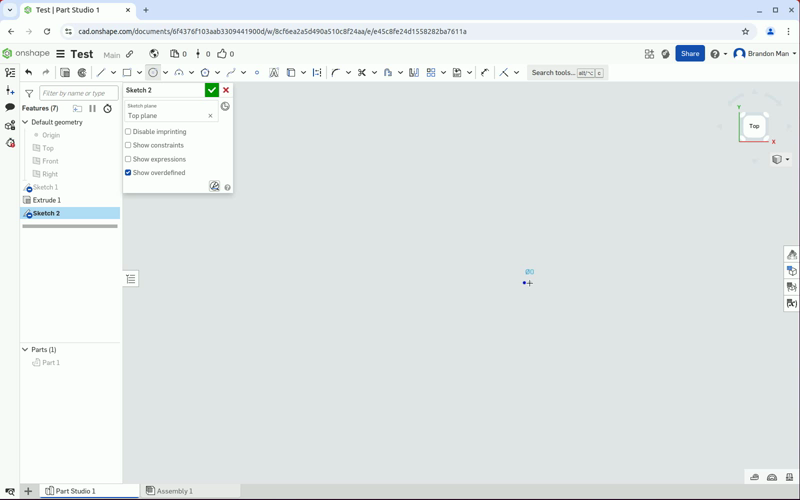
scroll(-6)
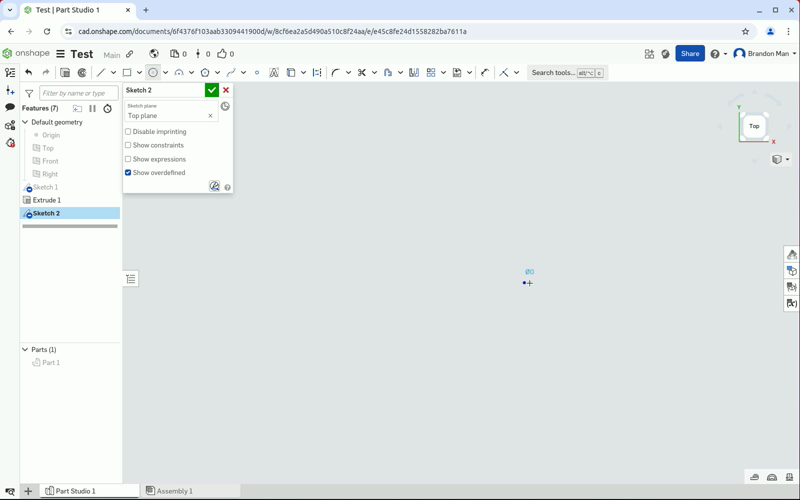
scroll(-6)
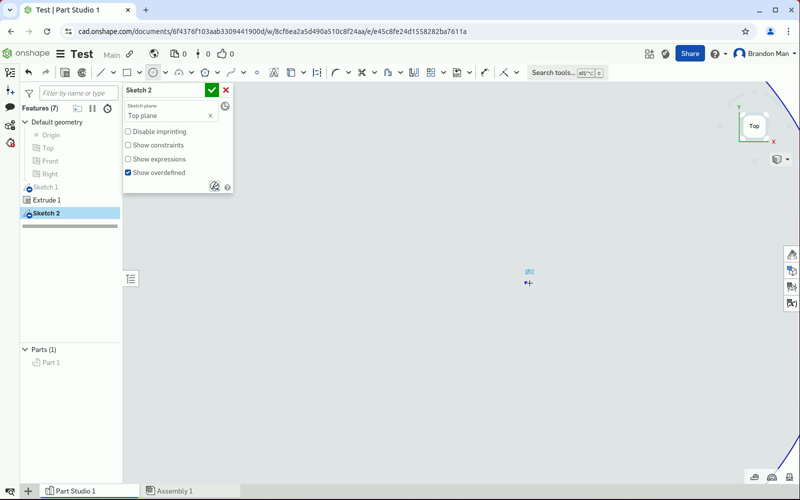
scroll(-6)
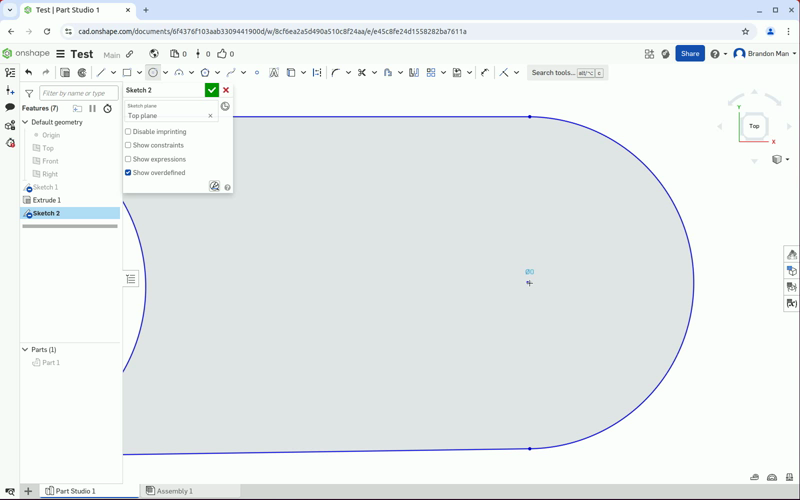
scroll(-6)
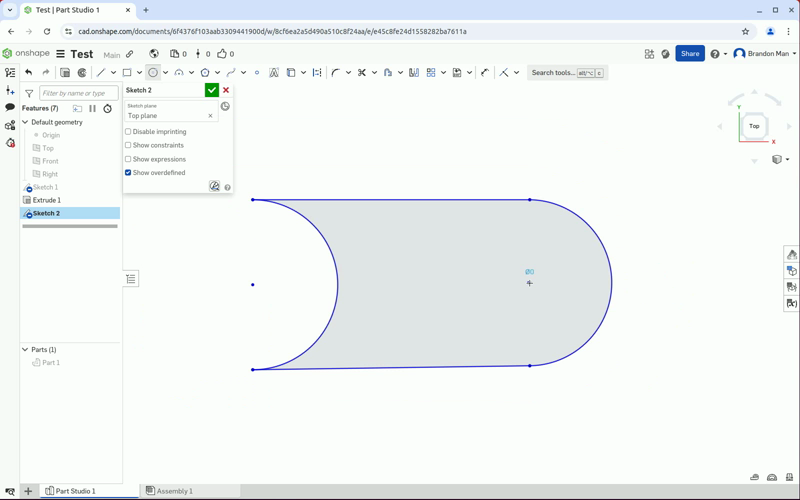
scroll(-6)
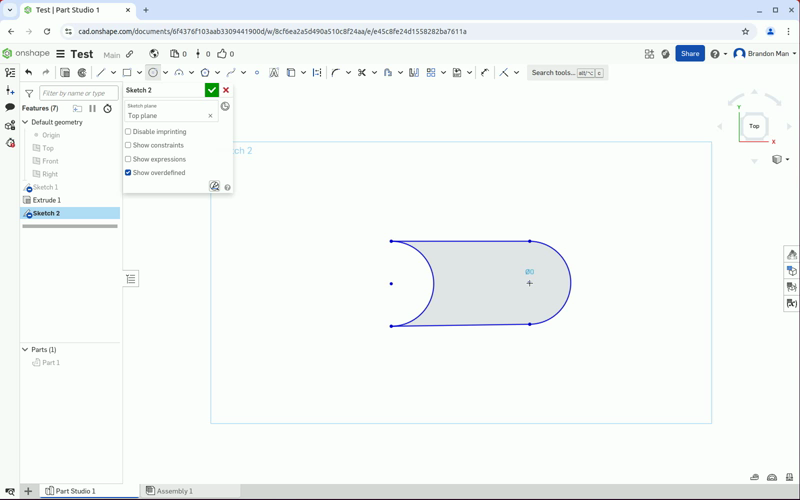
key_up(shift)
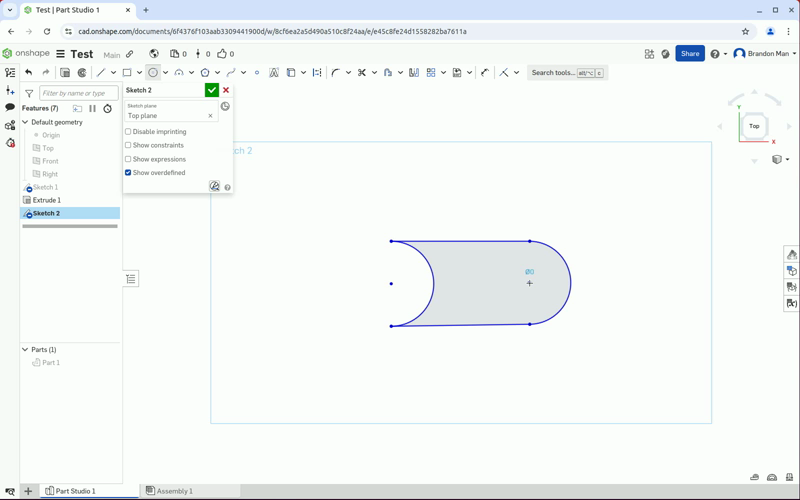
mouse_move(554, 282)
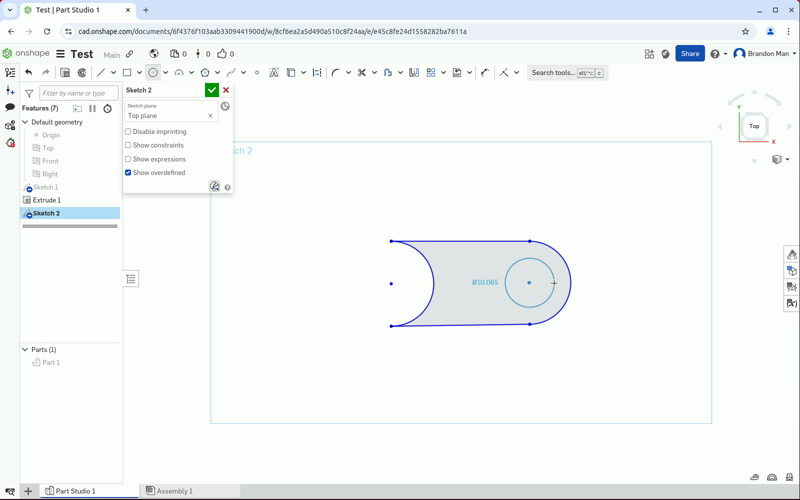
click(554, 282)
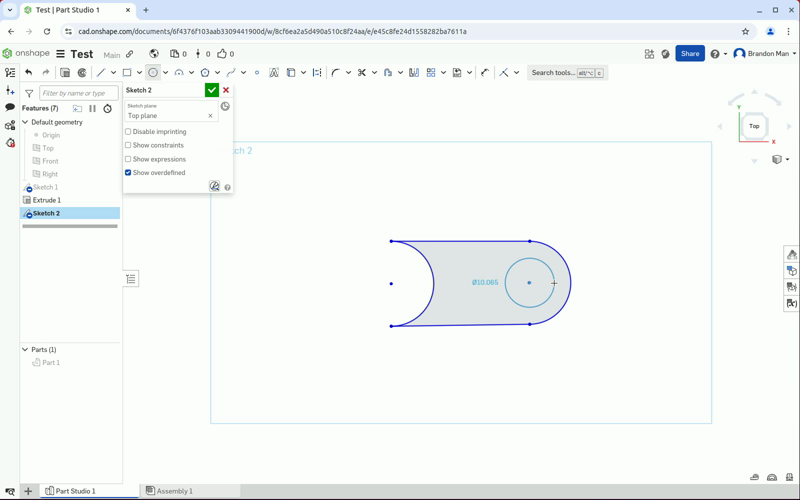
key(esc)
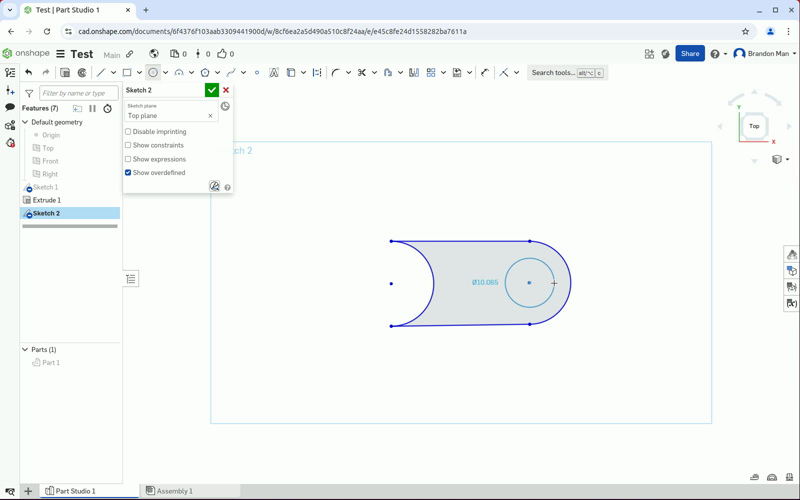
mouse_move(461, 296)
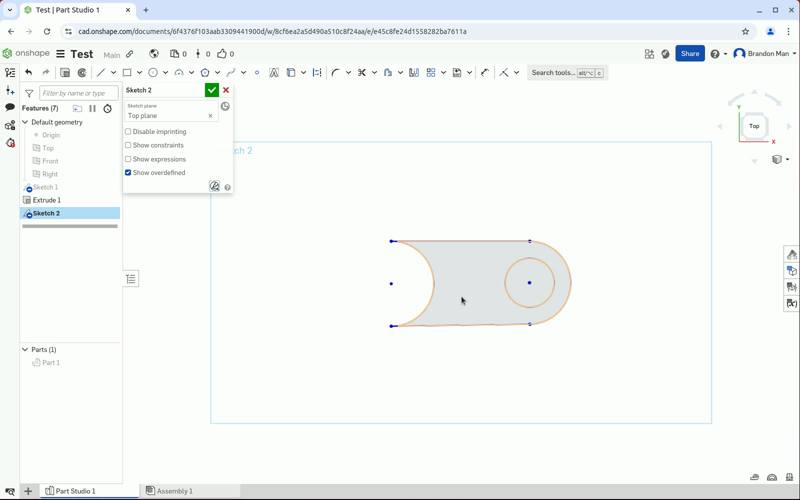
click(461, 296)
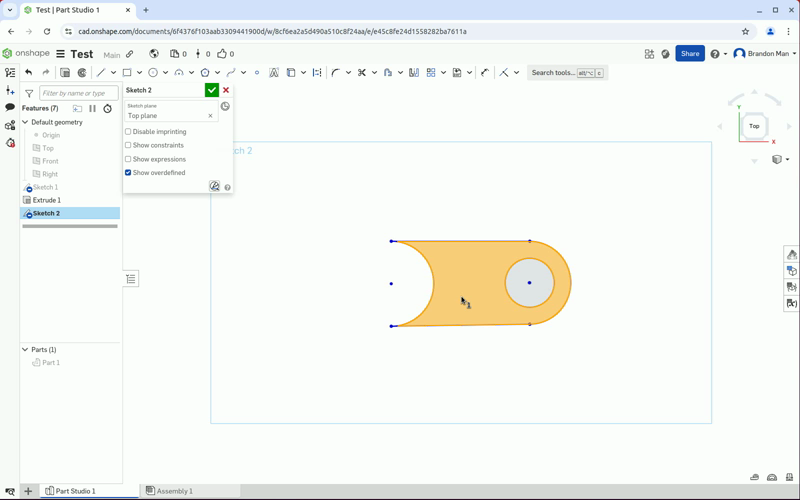
mouse_move(73, 352)
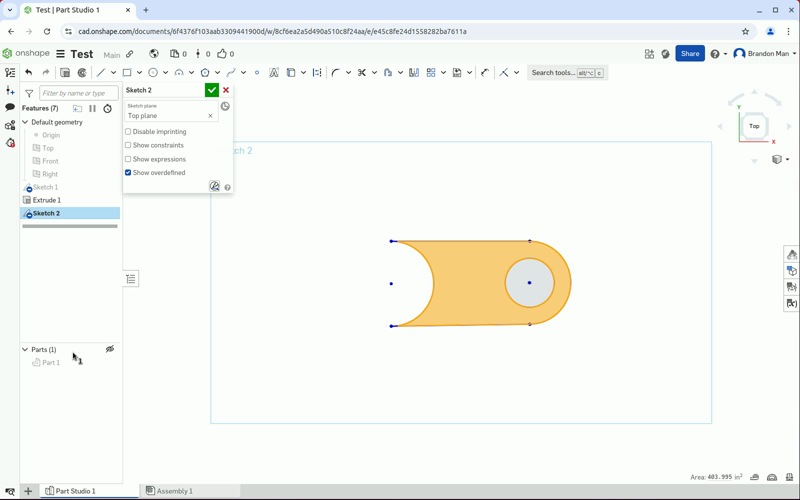
key(shift+y)
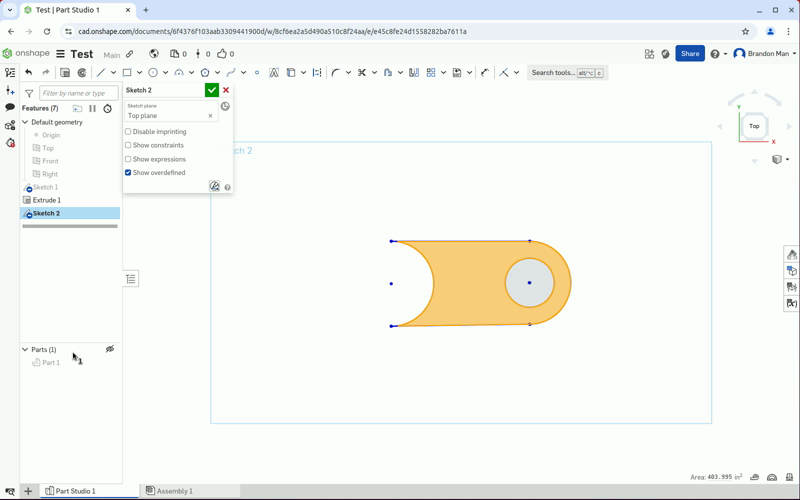
key(shift+e)
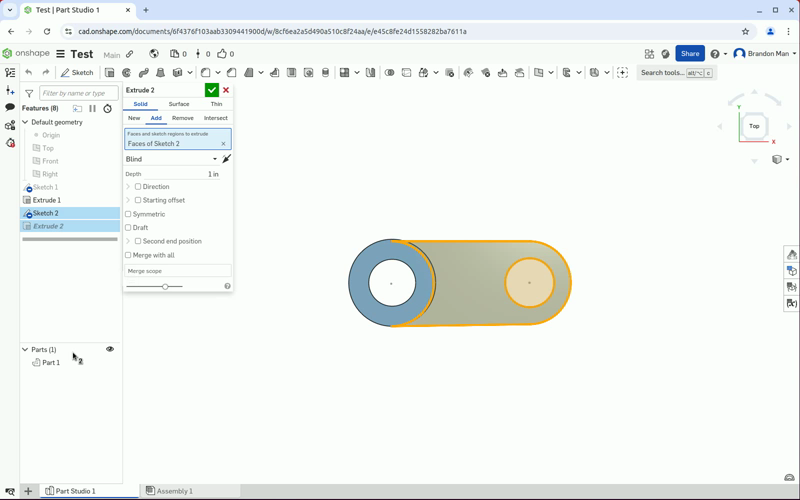
mouse_move(143, 106)
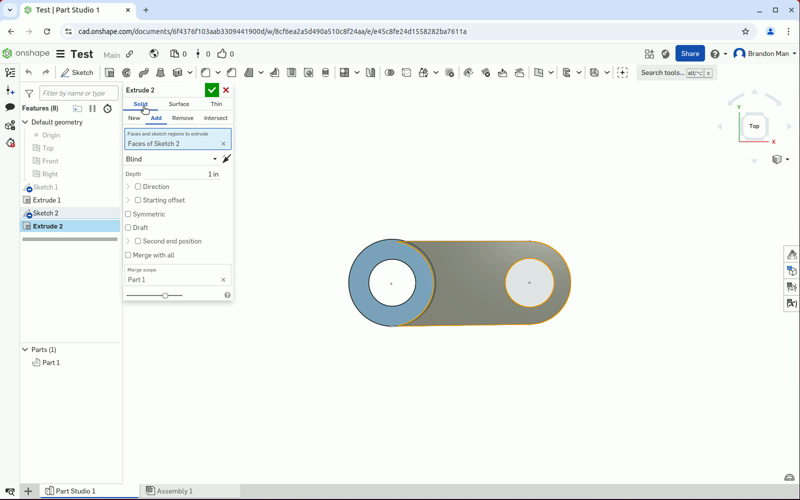
click(143, 106)
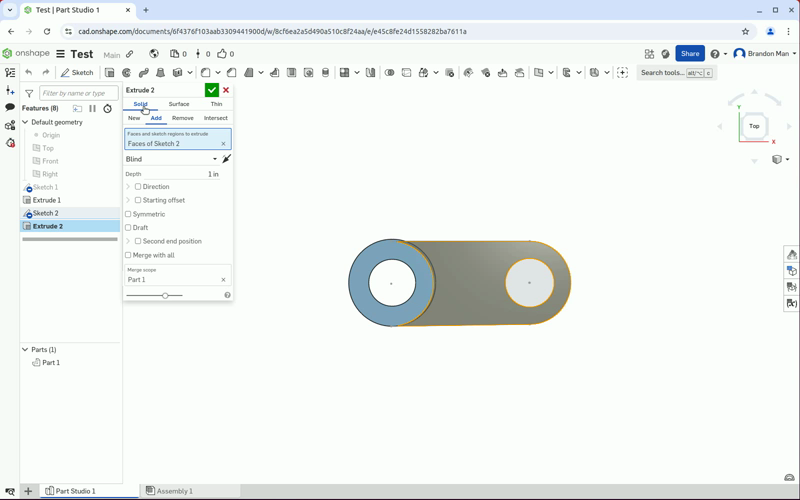
mouse_move(137, 120)
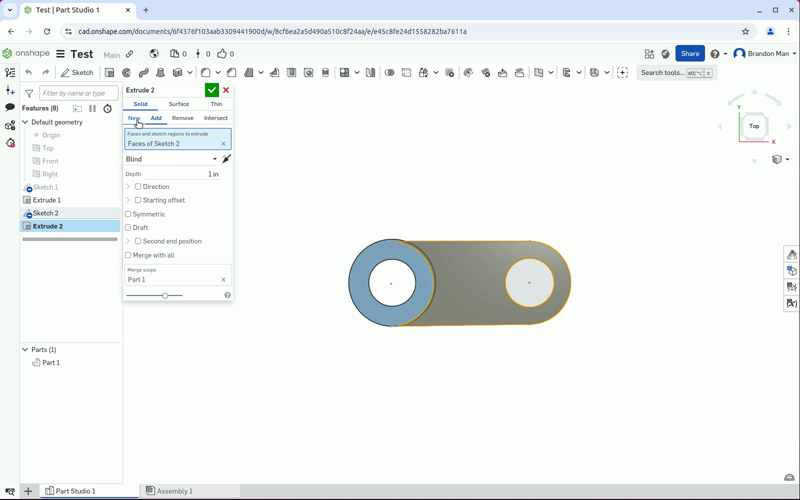
click(137, 120)
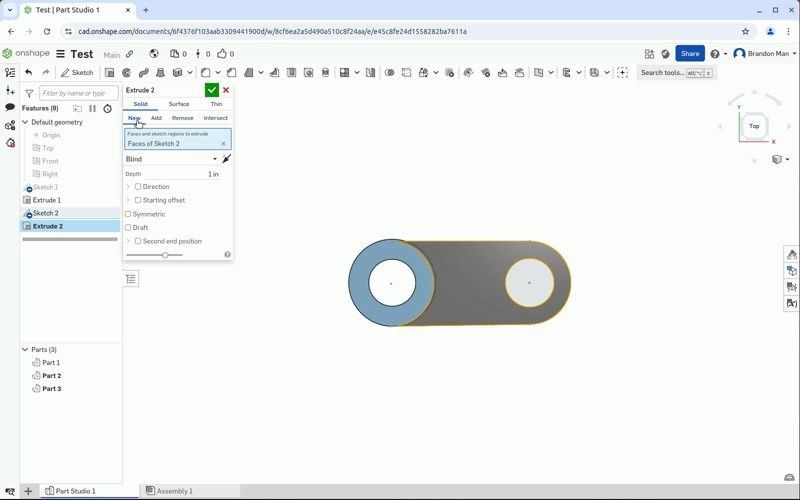
key(tab, 4)
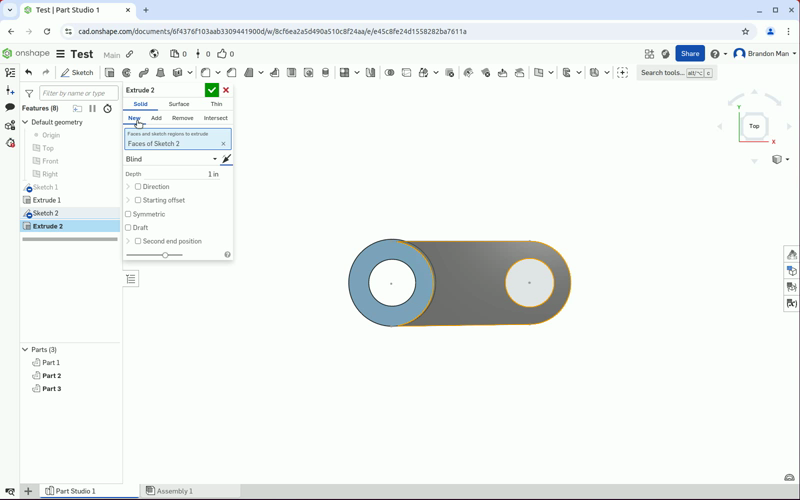
text(7.703)
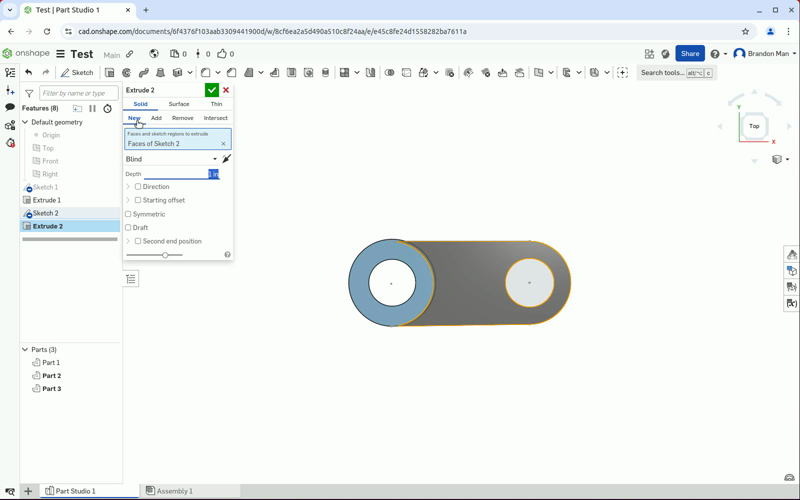
key(enter)
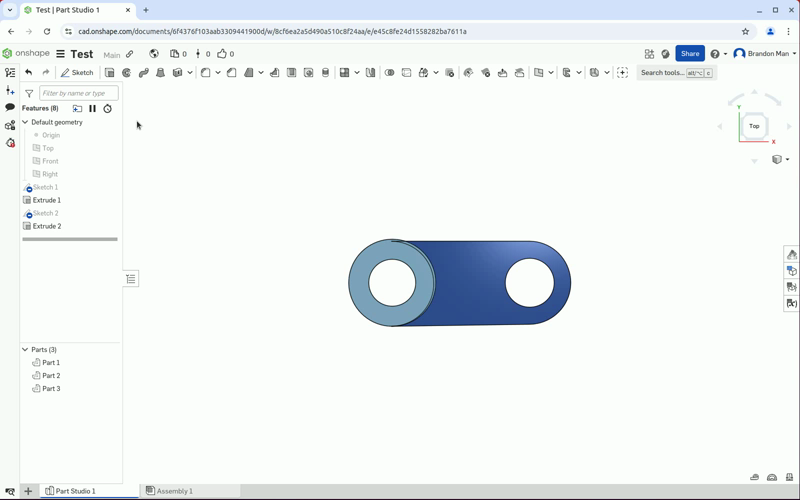
key(shift+h)
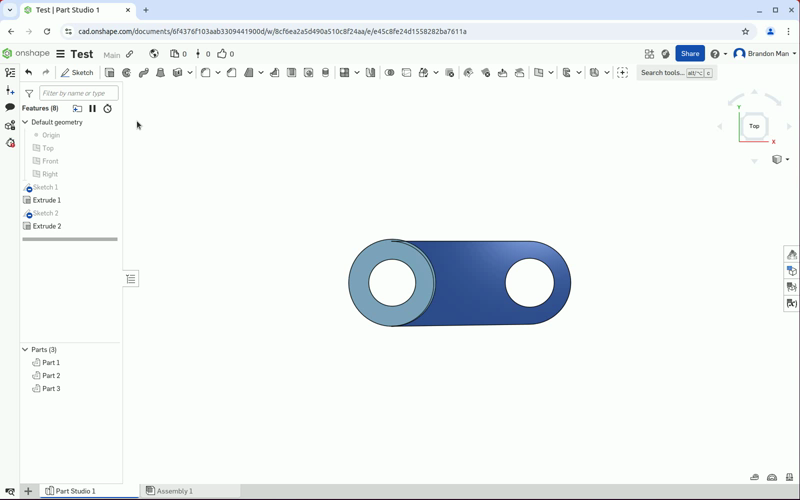
key(shift+h)
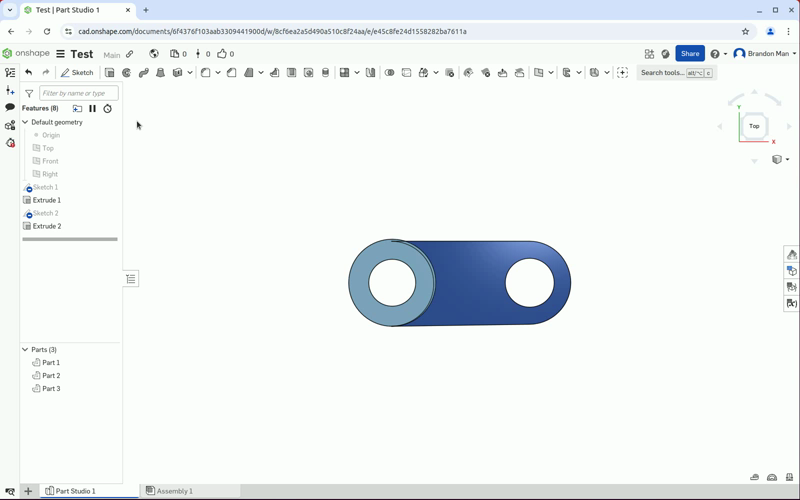
mouse_move(73, 189)
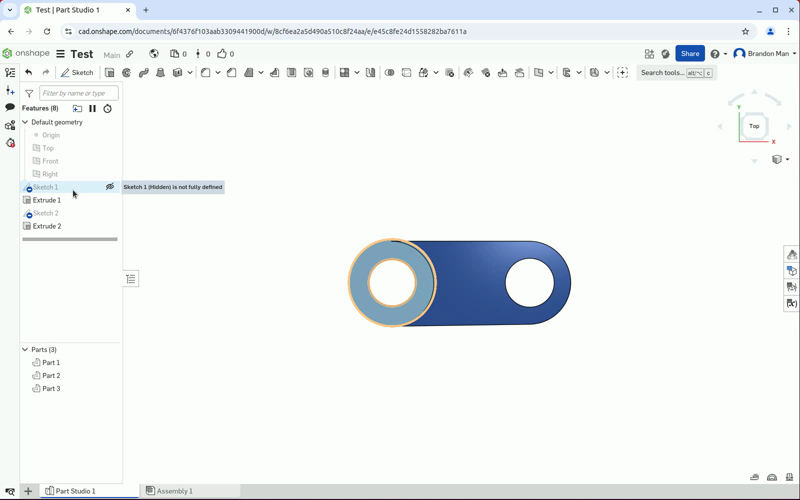
click(73, 189)
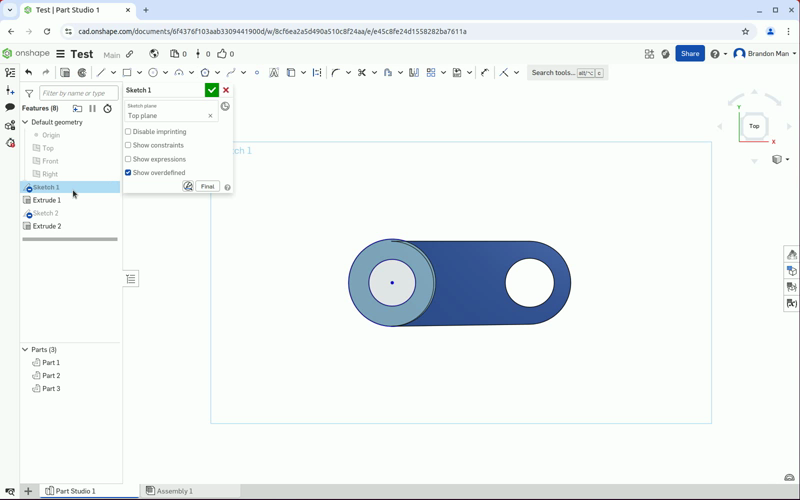
mouse_move(229, 92)
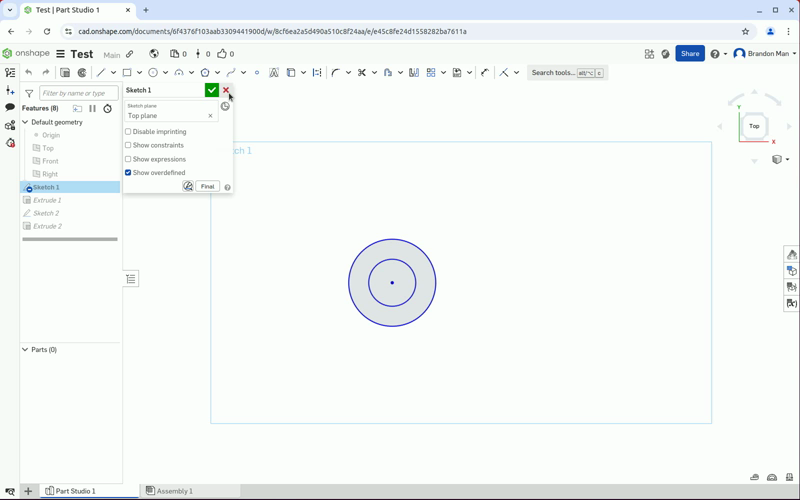
click(229, 92)
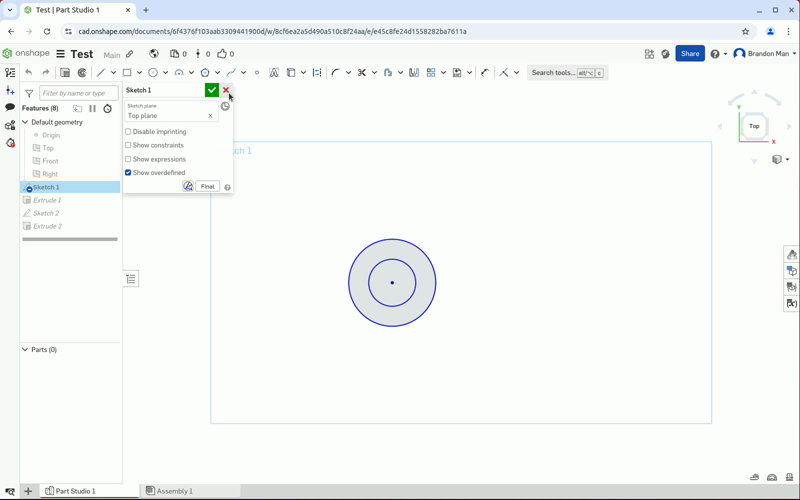
key(shift+s)
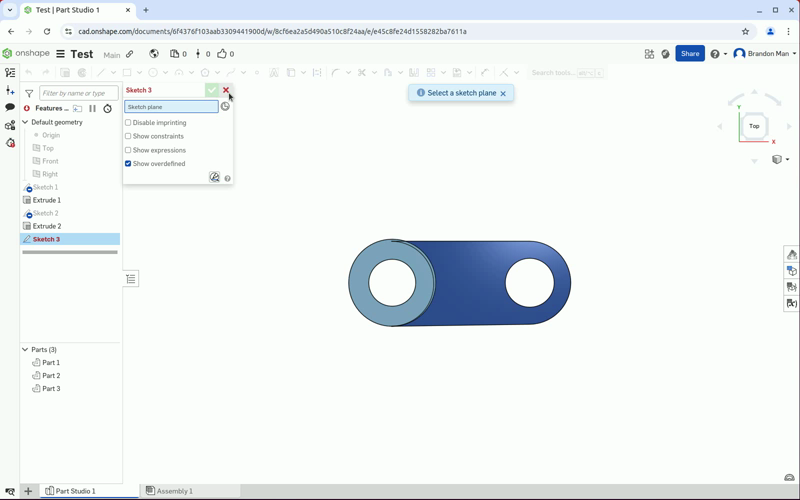
mouse_move(73, 150)
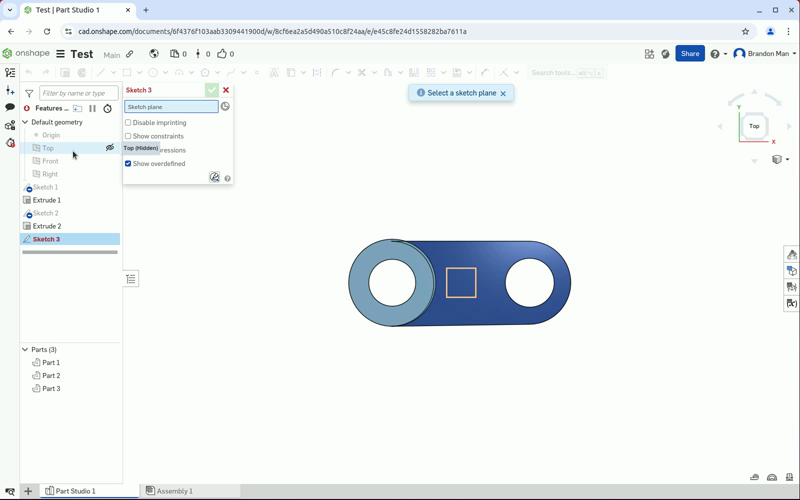
click(73, 150)
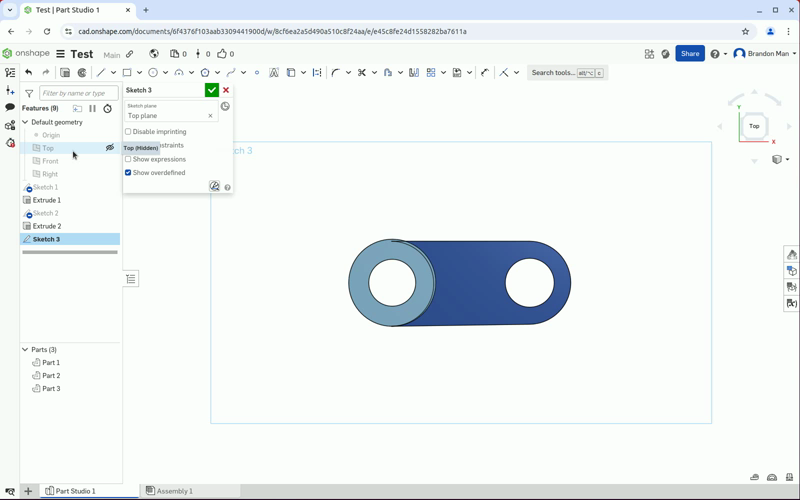
mouse_move(73, 352)
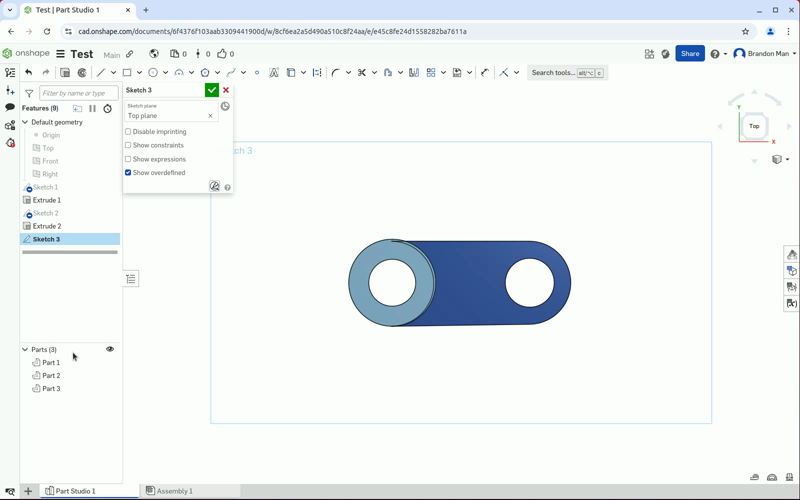
key(y)
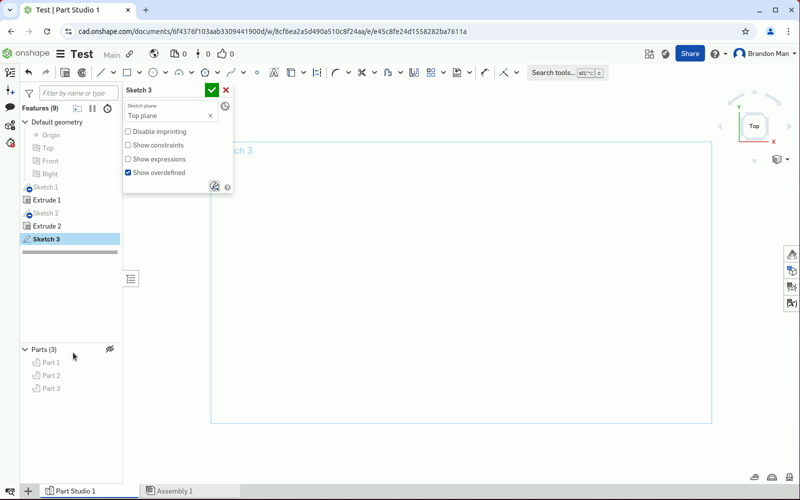
key(c)
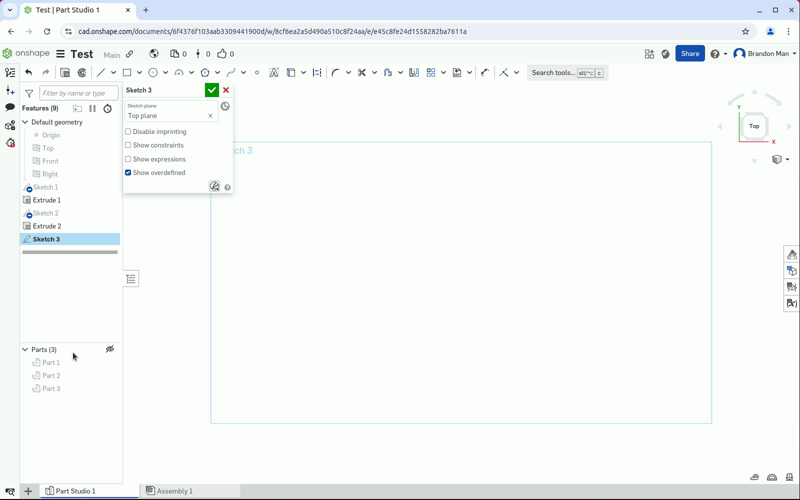
key_down(shift)
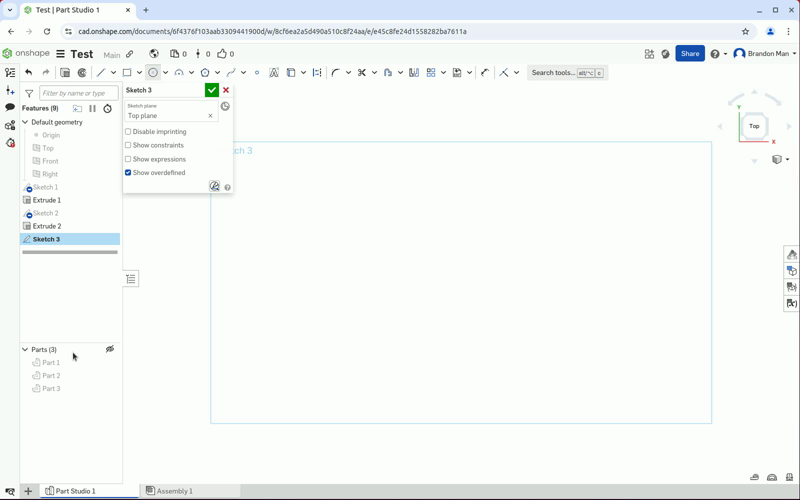
mouse_move(392, 282)
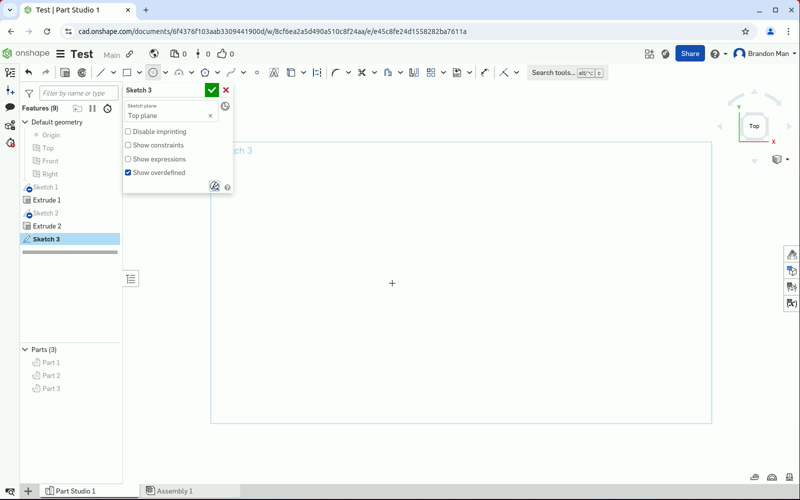
click(392, 282)
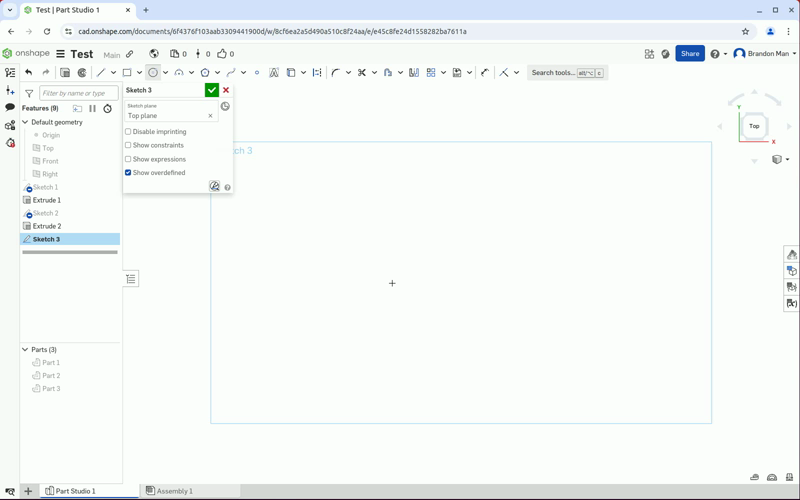
key_up(shift)
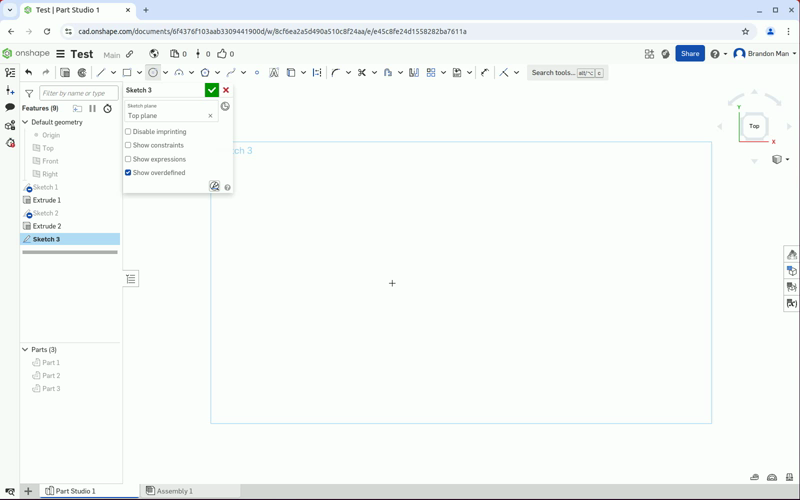
mouse_move(435, 282)
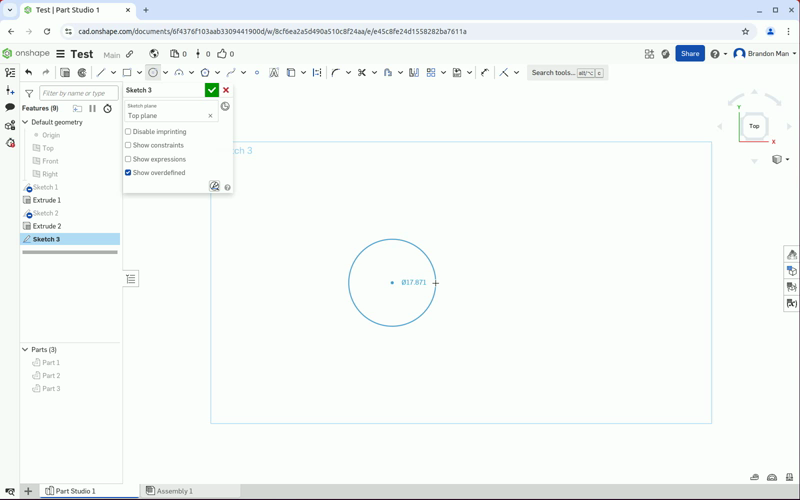
click(435, 282)
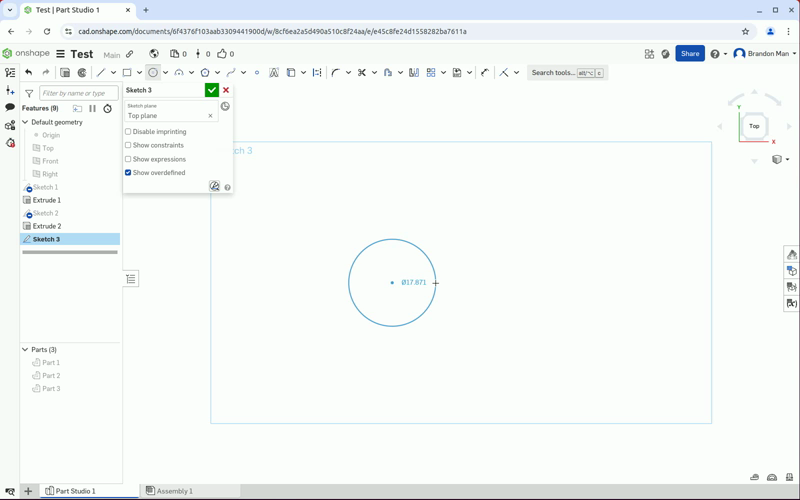
key(esc)
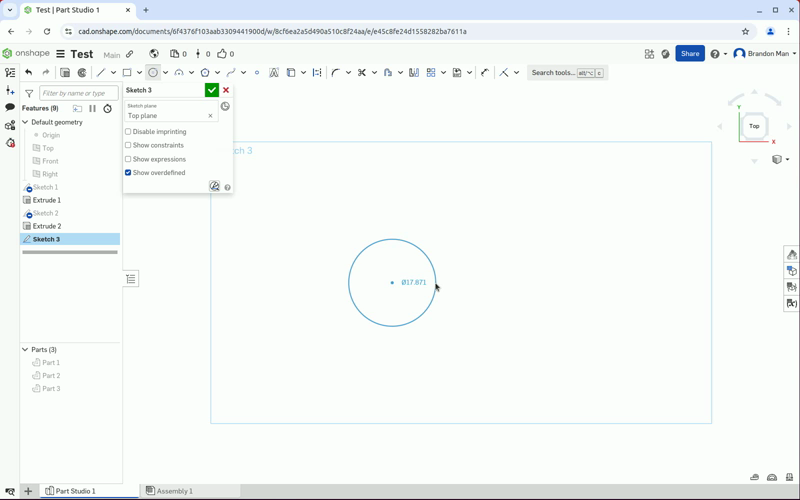
key(c)
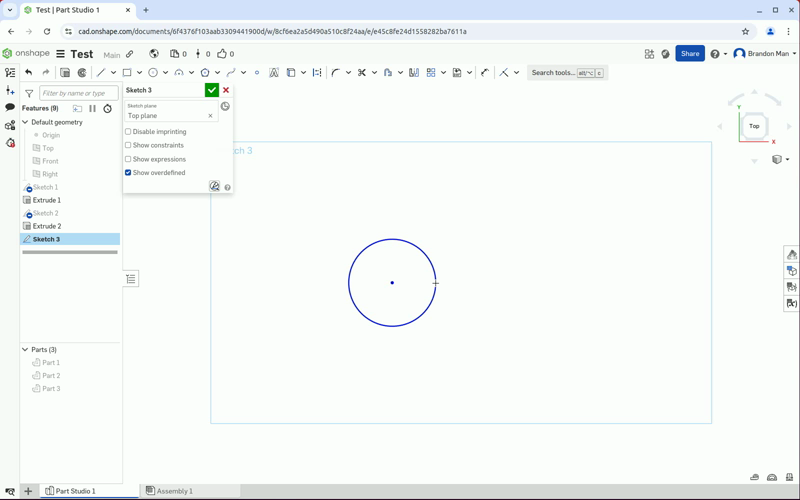
key_down(shift)
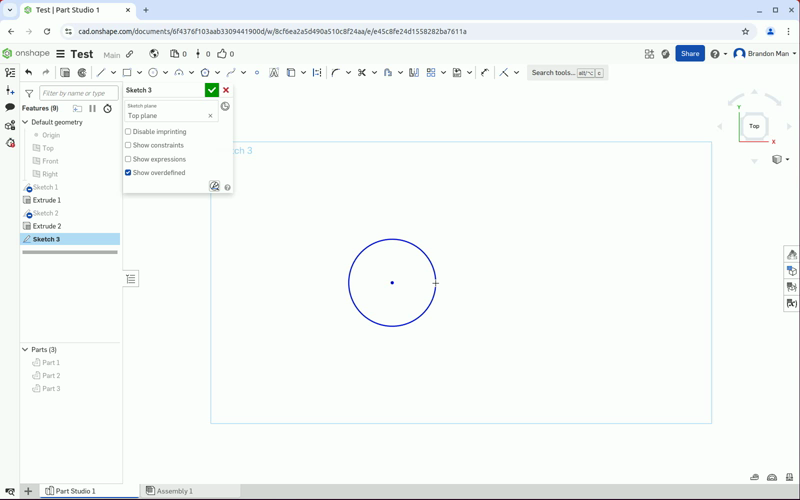
mouse_move(392, 282)
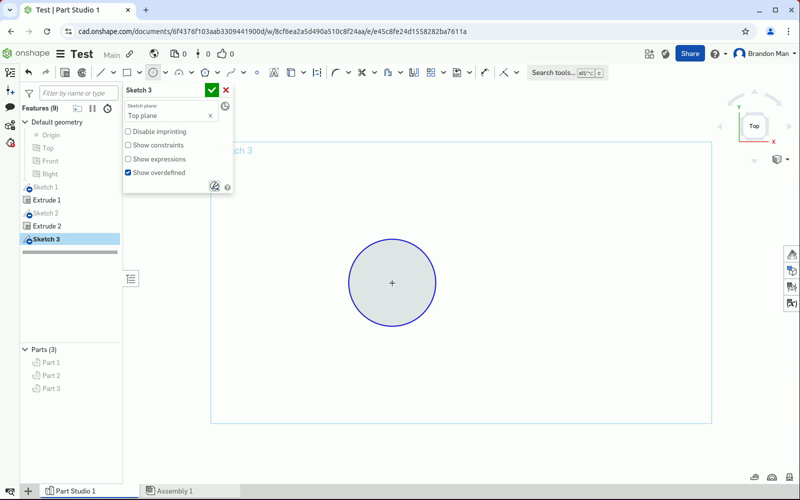
click(392, 282)
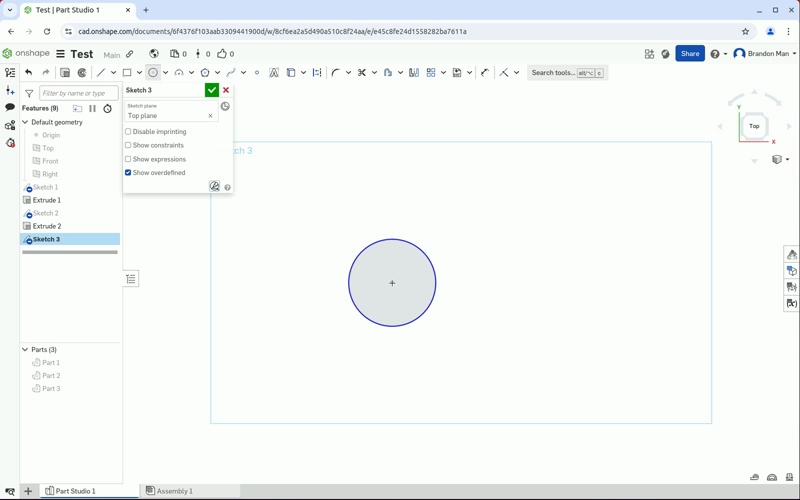
key_up(shift)
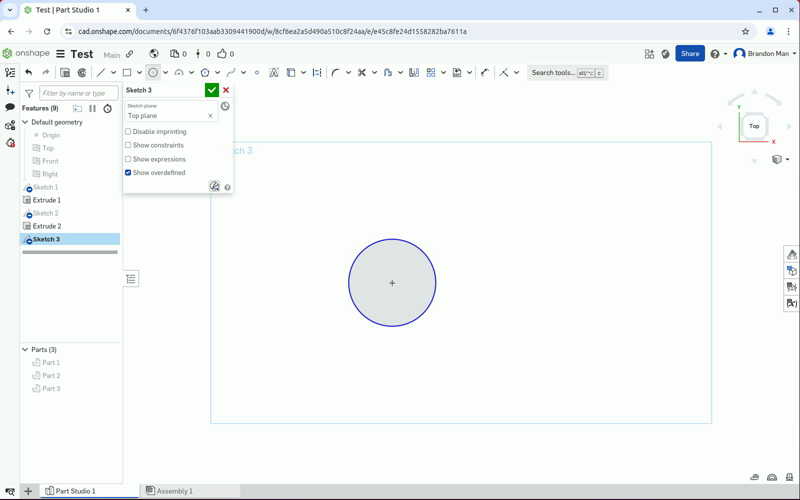
mouse_move(415, 282)
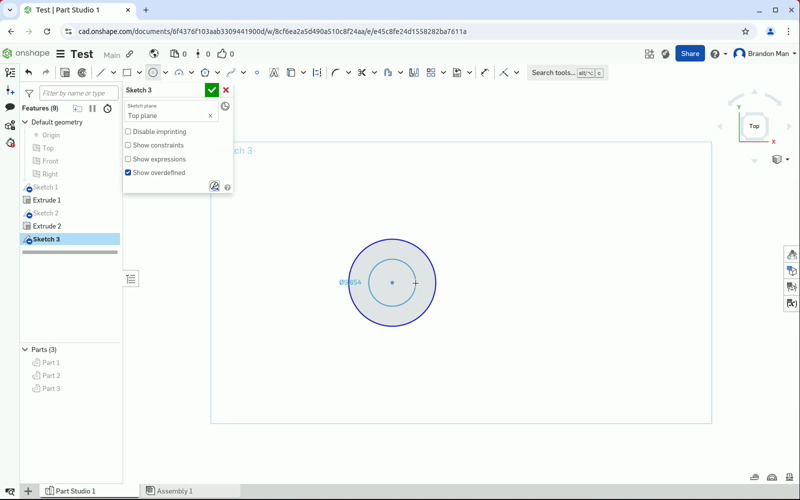
click(415, 282)
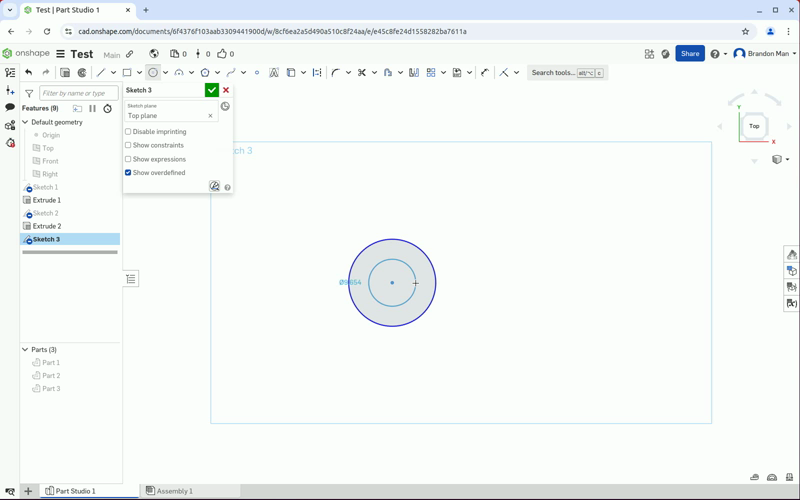
key(esc)
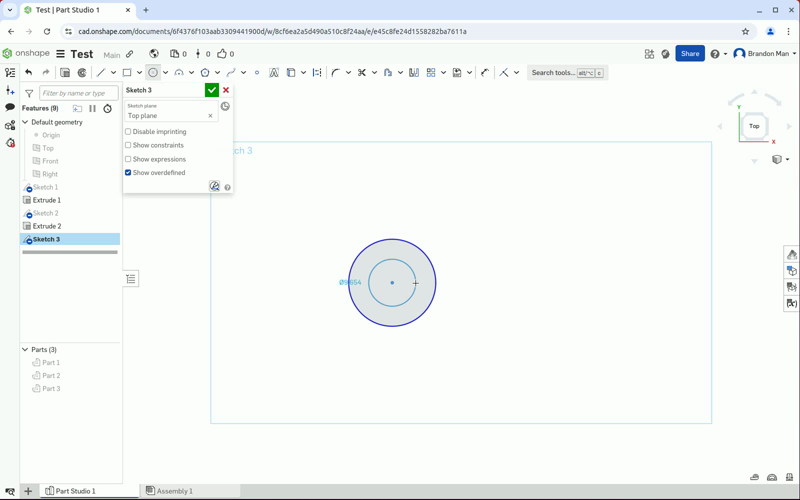
mouse_move(425, 285)
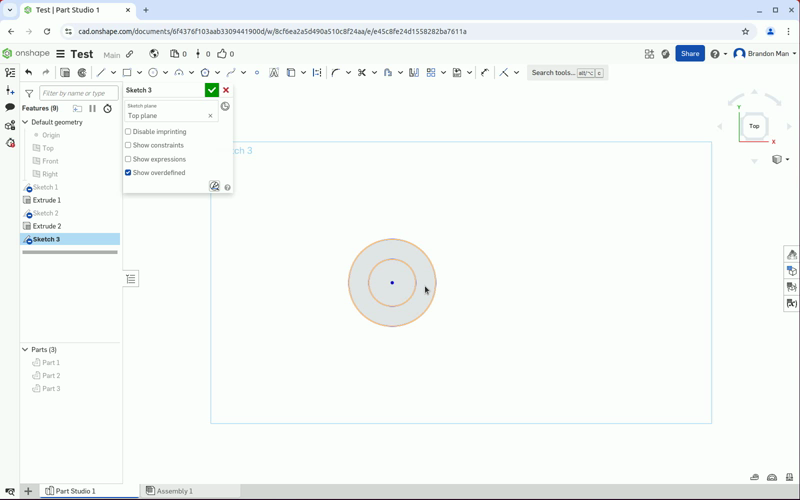
click(425, 285)
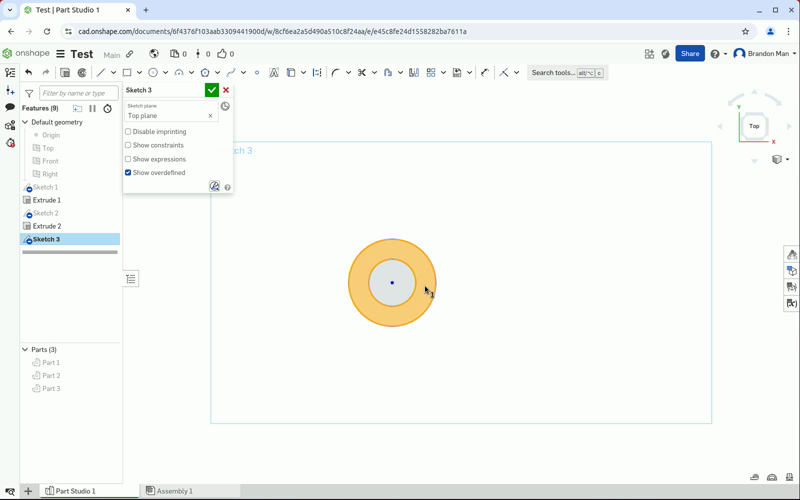
mouse_move(73, 352)
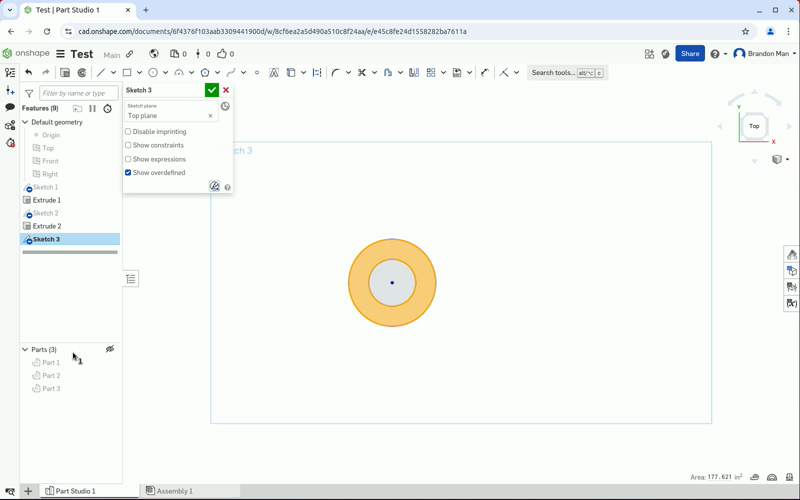
key(shift+y)
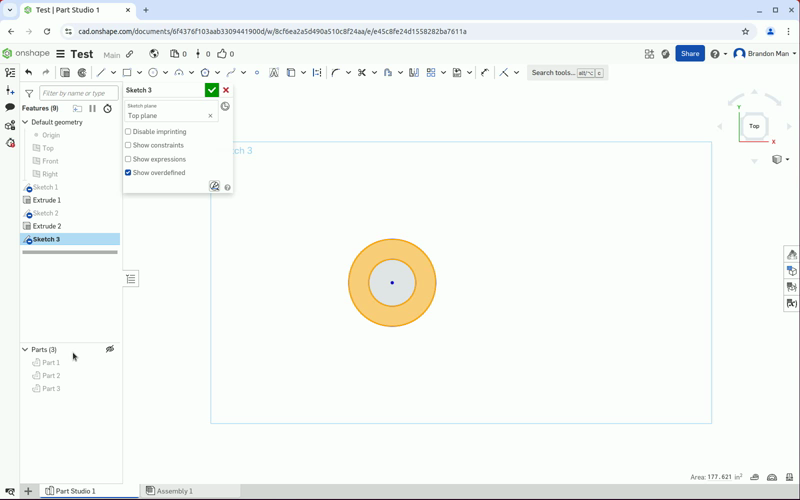
key(shift+e)
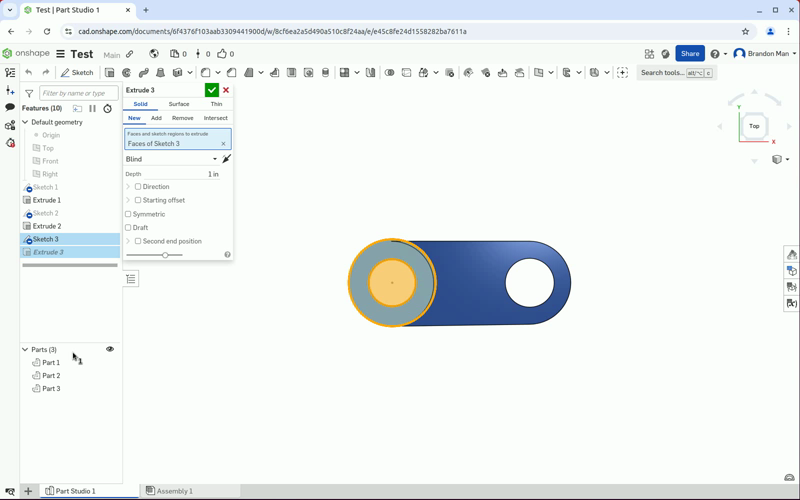
mouse_move(143, 106)
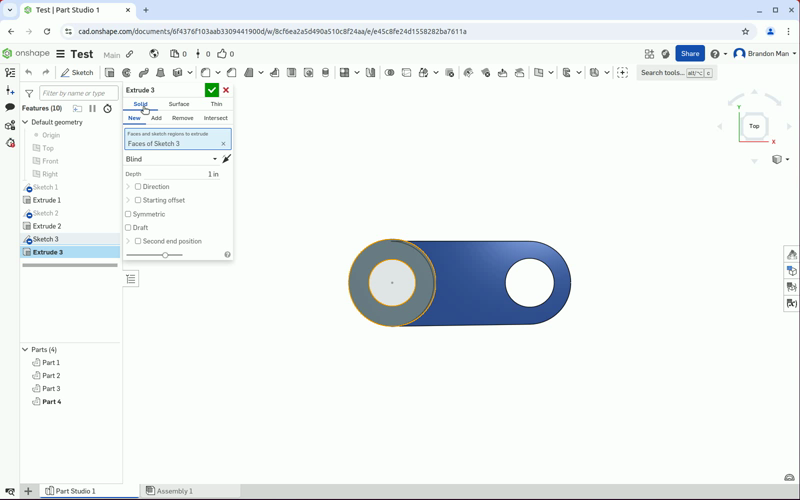
click(143, 106)
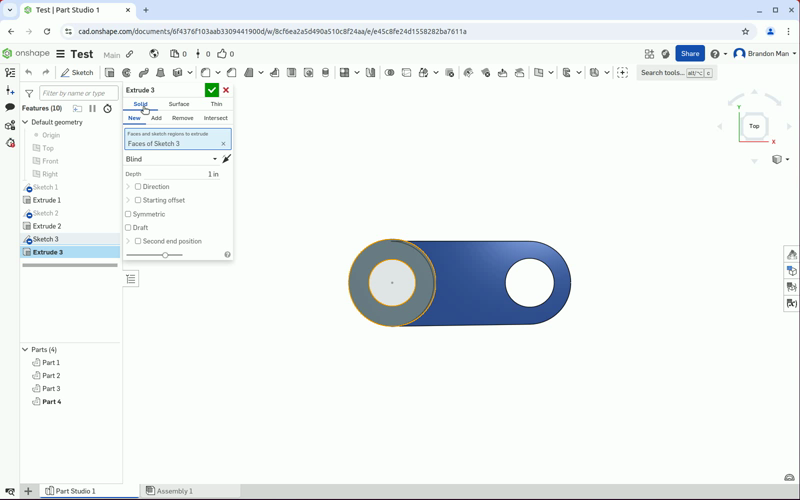
mouse_move(137, 120)
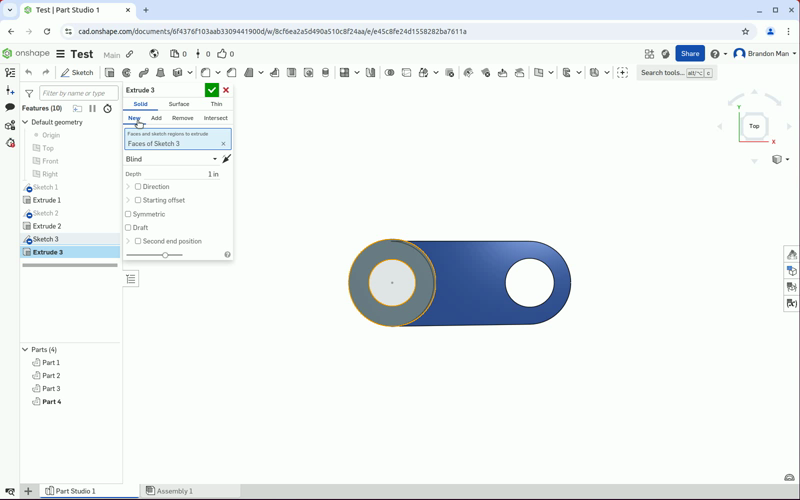
click(137, 120)
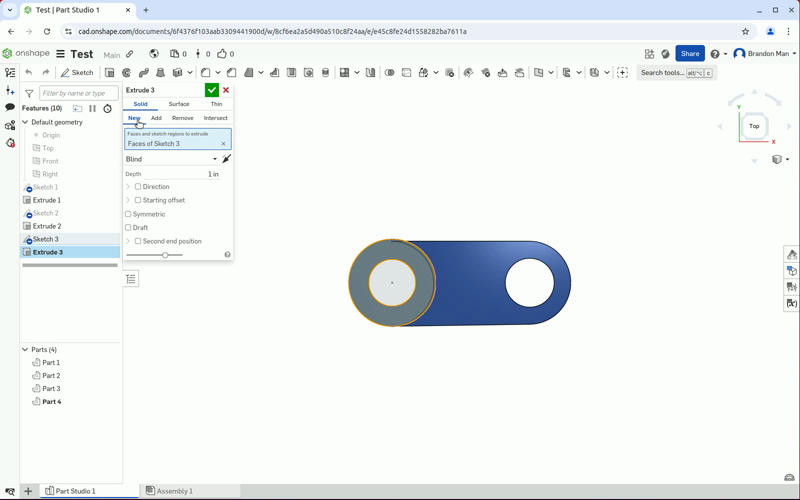
key(tab, 4)
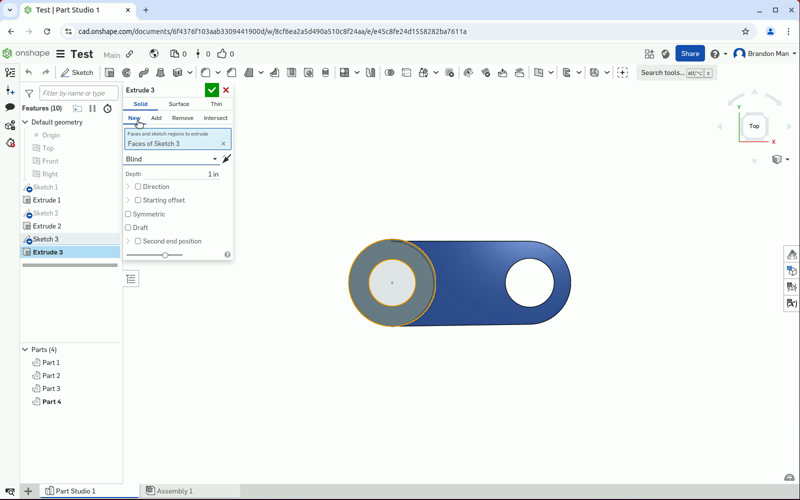
text(15.165)
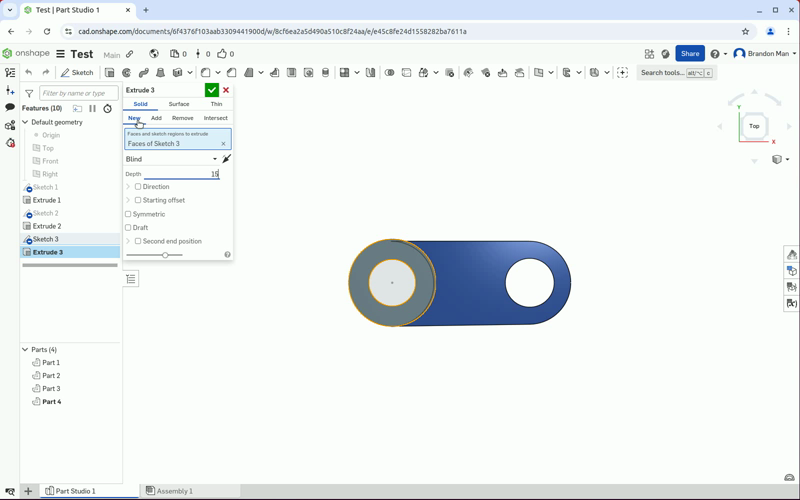
key(enter)
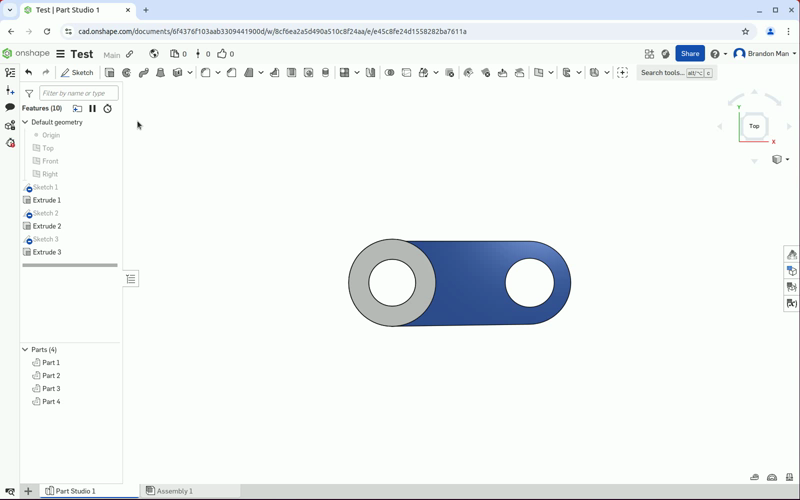
key(shift+h)
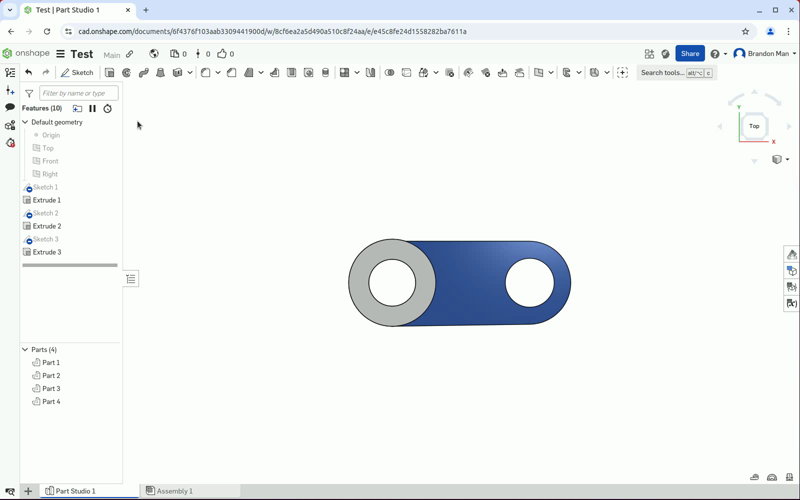
key(shift+h)
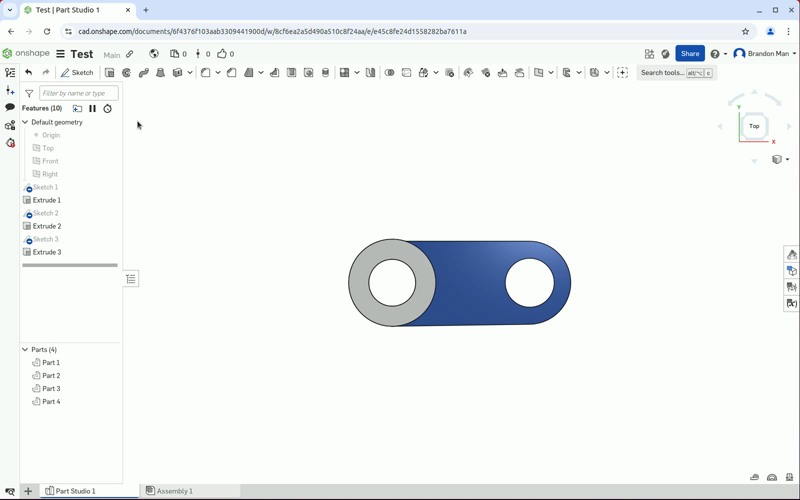
key(shift+7)
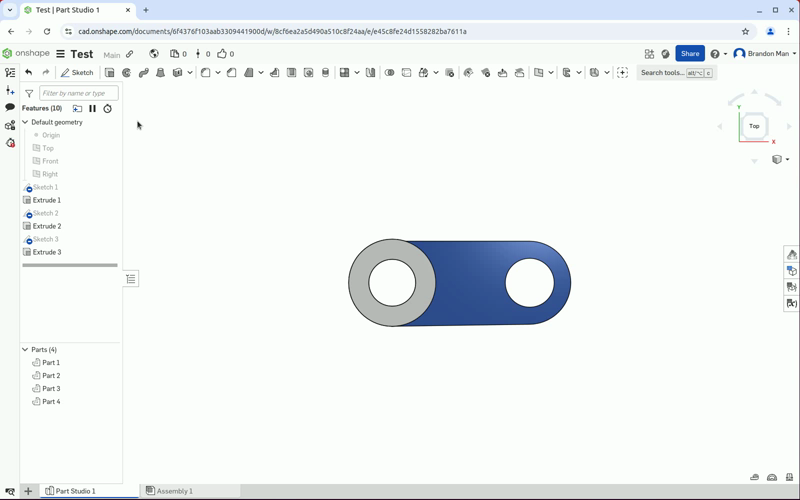
key(up, 3)
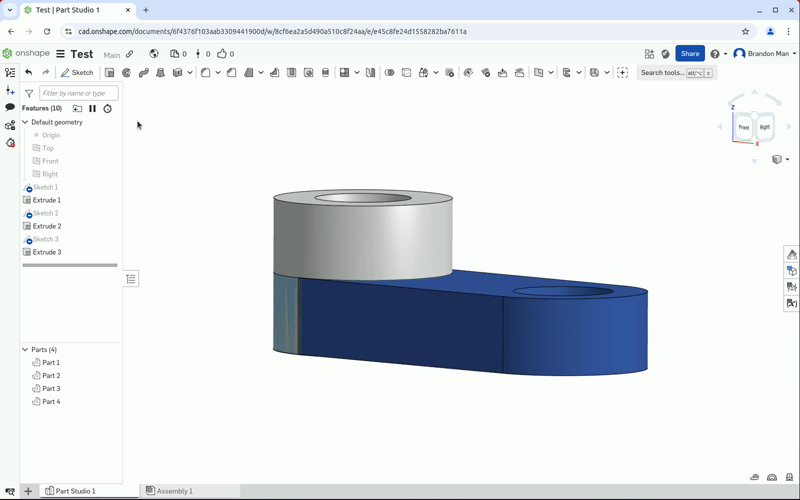
key(left, 3)
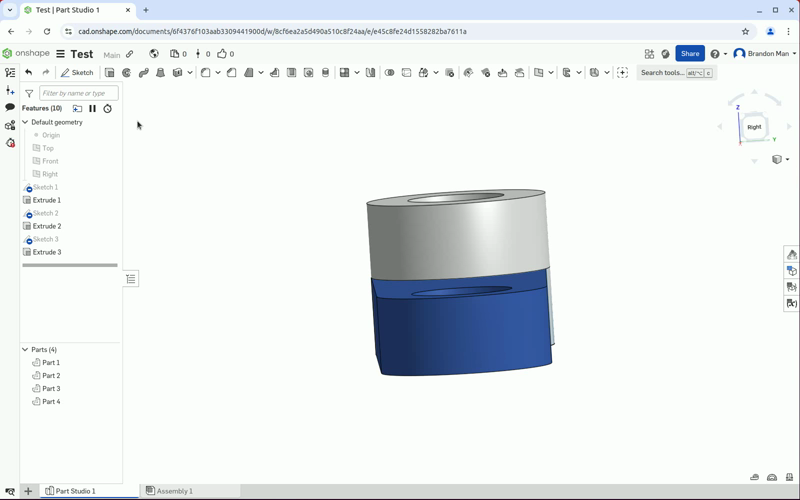
key(right, 3)
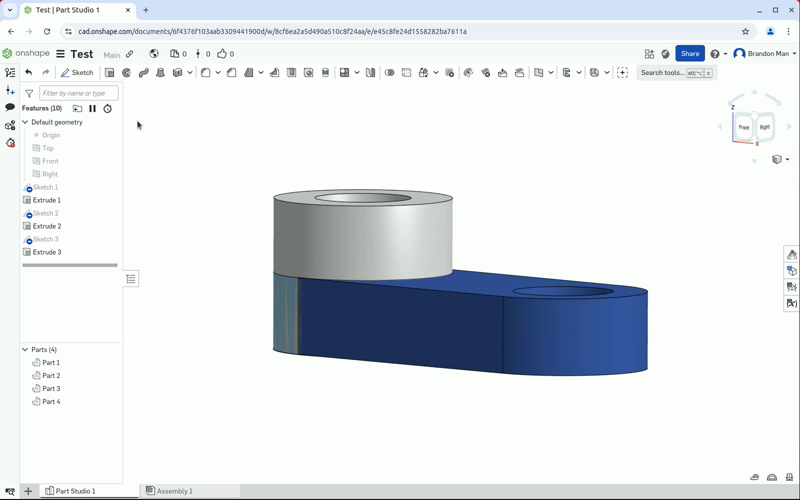
key(down, 3)
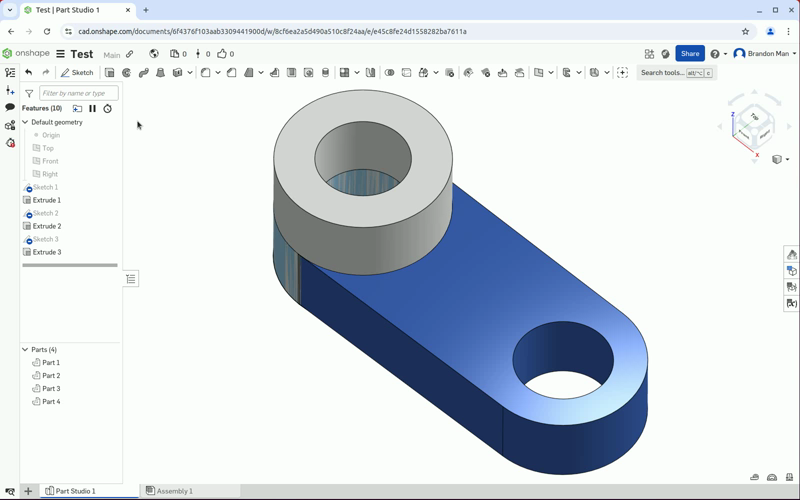
mouse_move(73, 189)
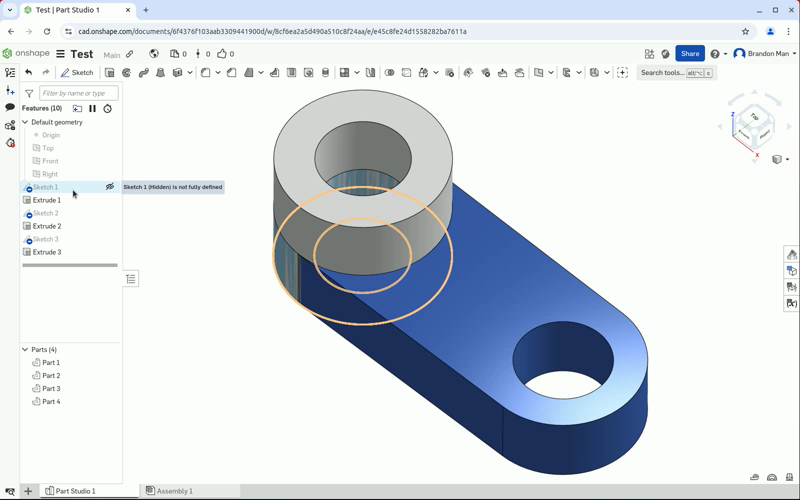
click(73, 189)